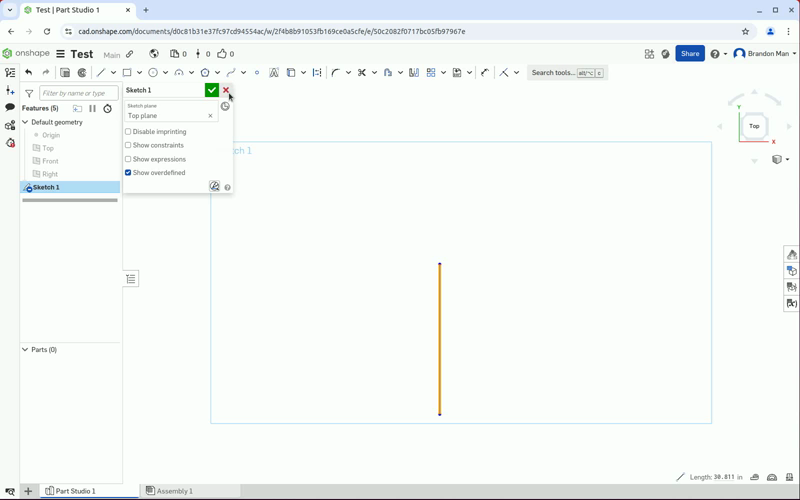
key(shift+h)
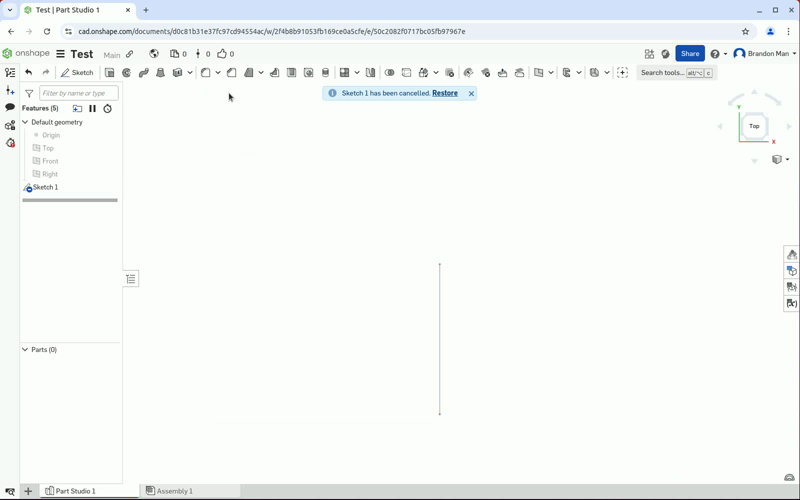
key(shift+s)
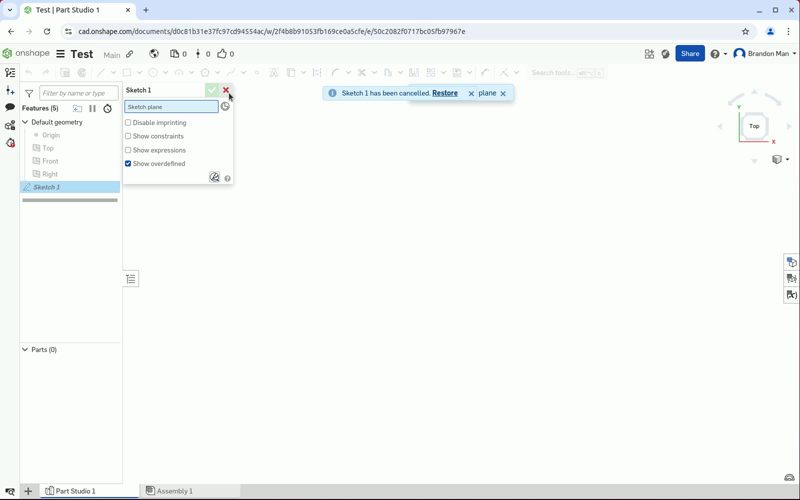
mouse_move(73, 150)
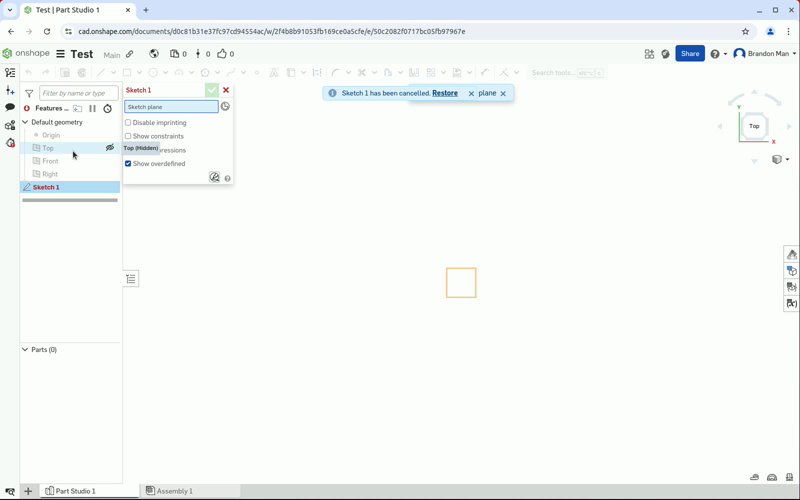
click(73, 150)
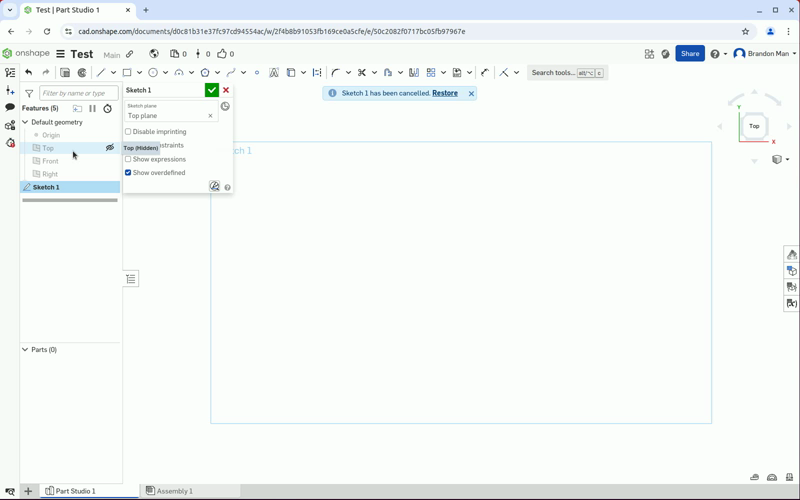
mouse_move(73, 352)
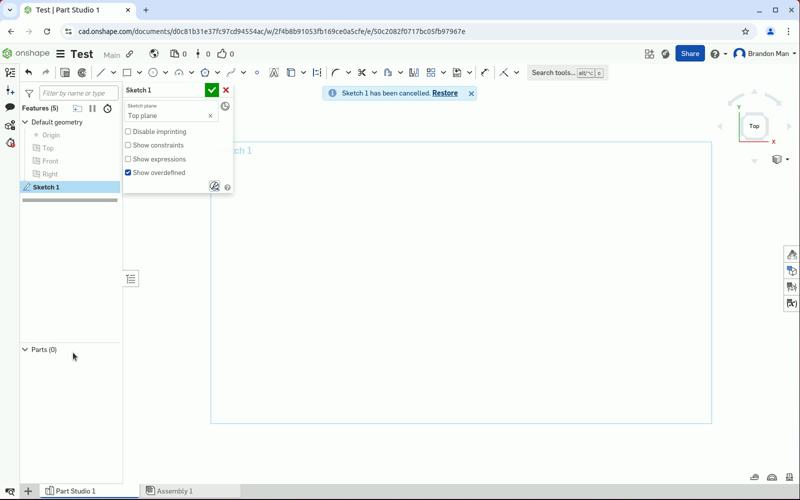
key(y)
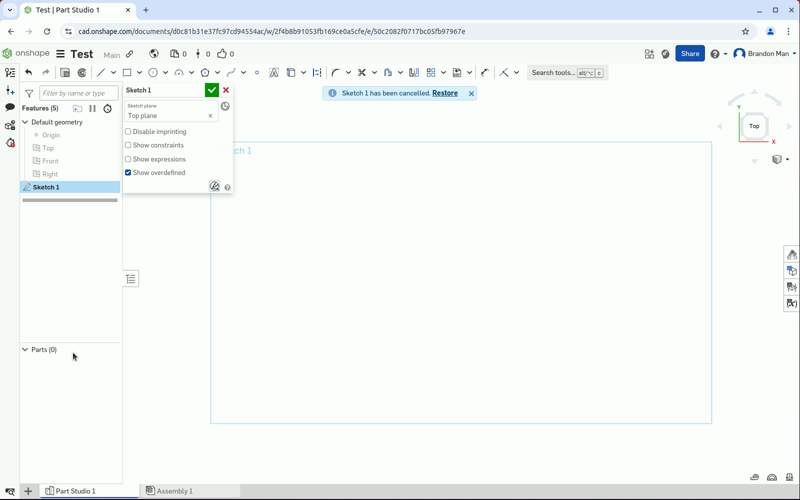
key(c)
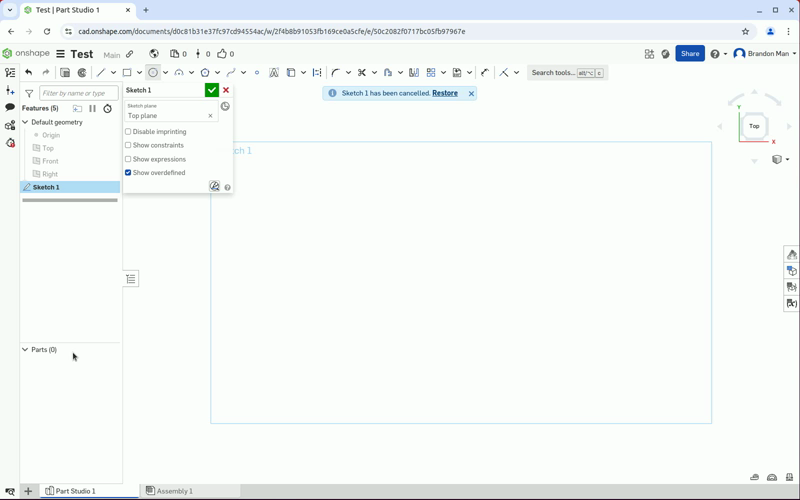
key_down(shift)
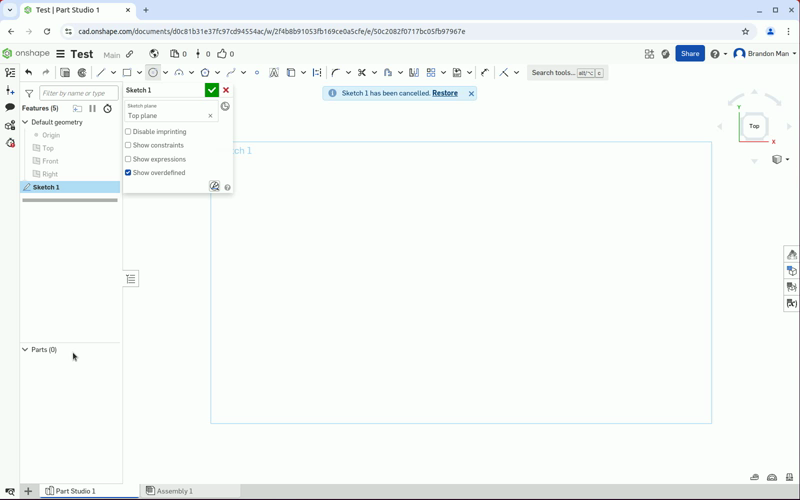
mouse_move(461, 282)
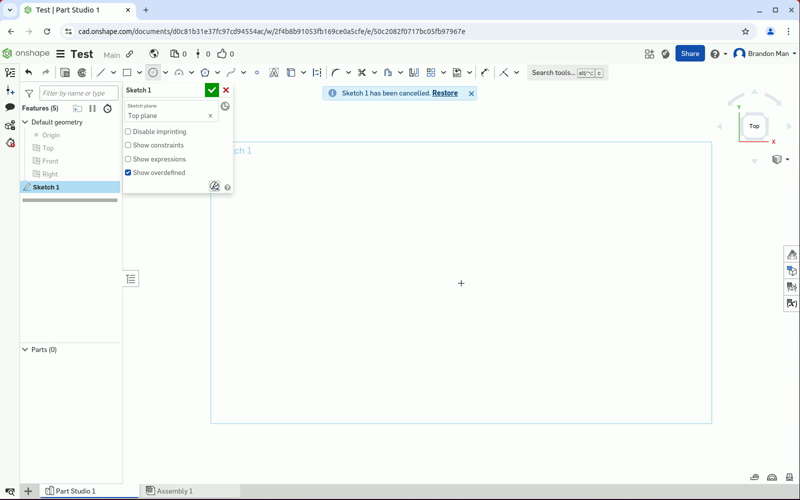
click(461, 282)
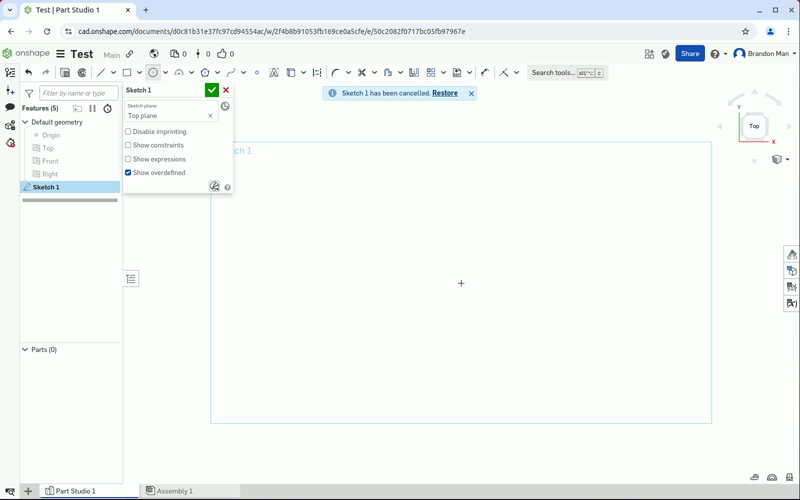
key_up(shift)
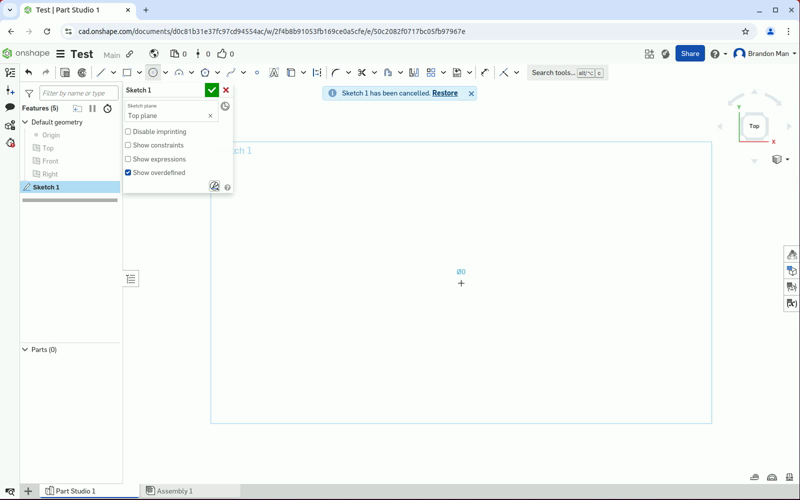
mouse_move(572, 282)
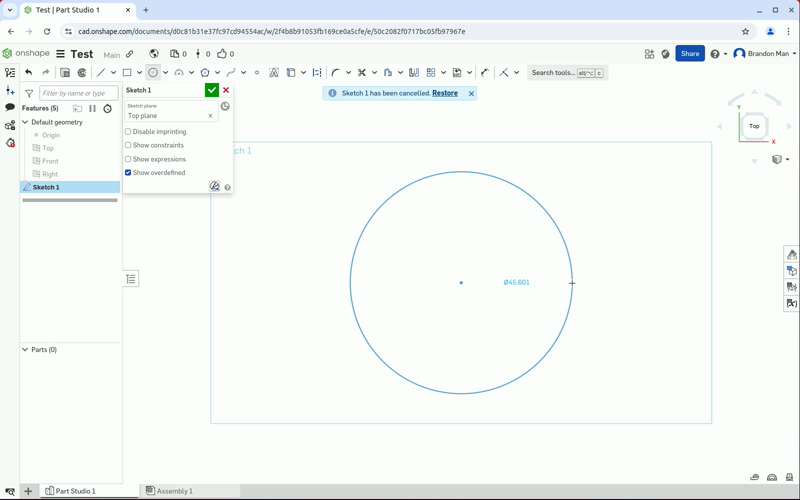
click(572, 282)
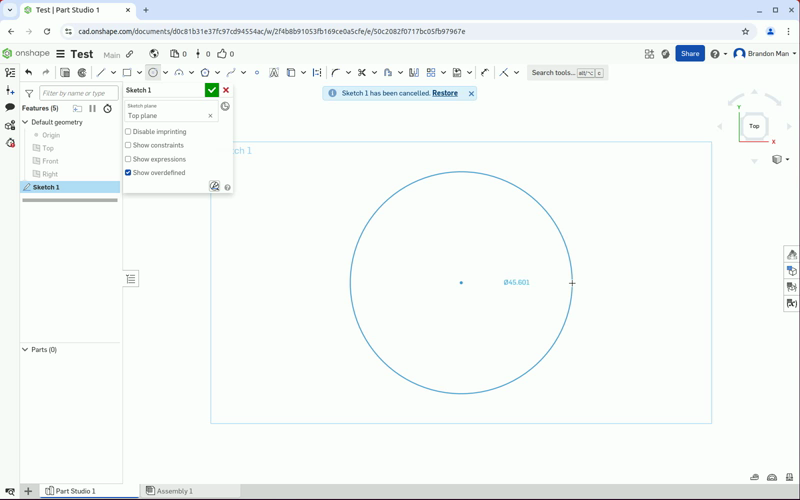
key(esc)
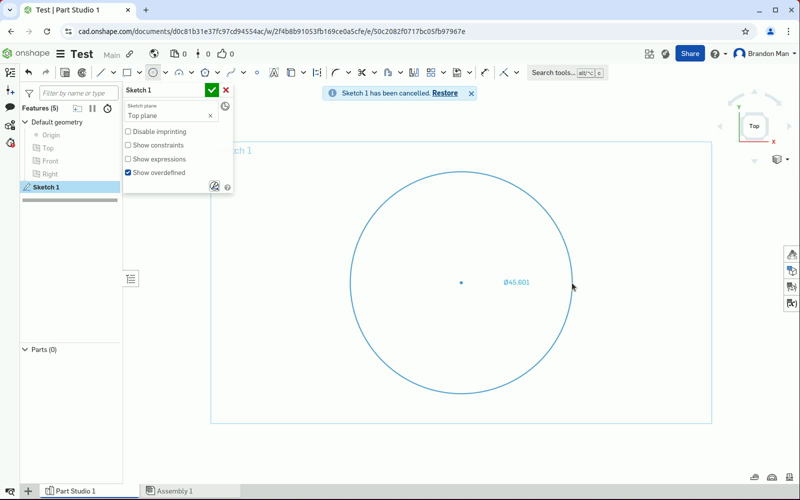
key(c)
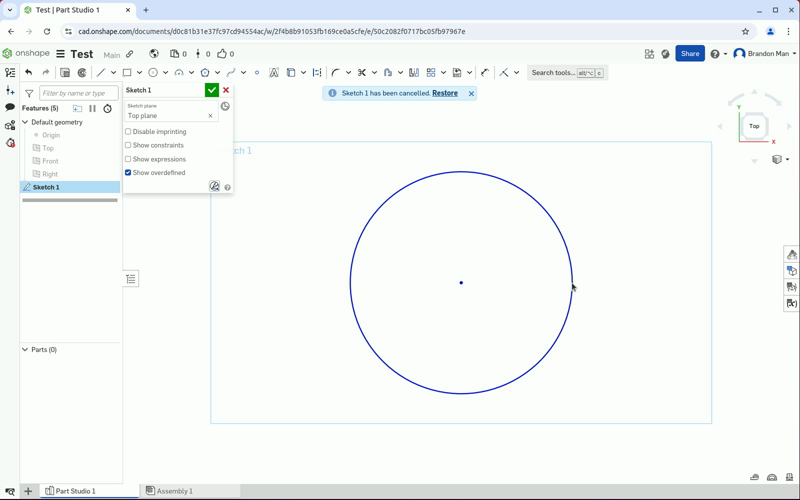
key_down(shift)
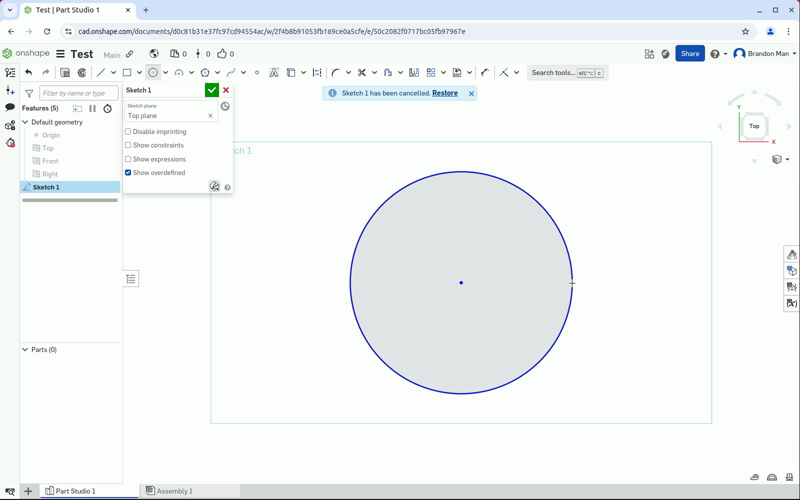
mouse_move(461, 282)
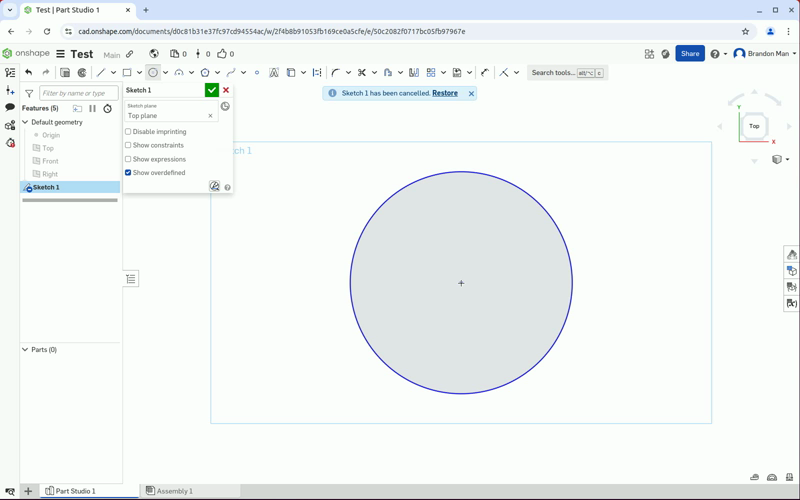
click(461, 282)
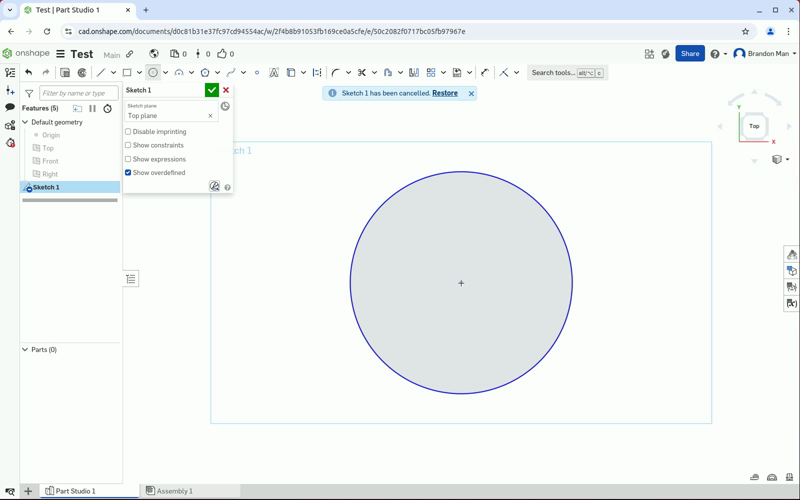
key_up(shift)
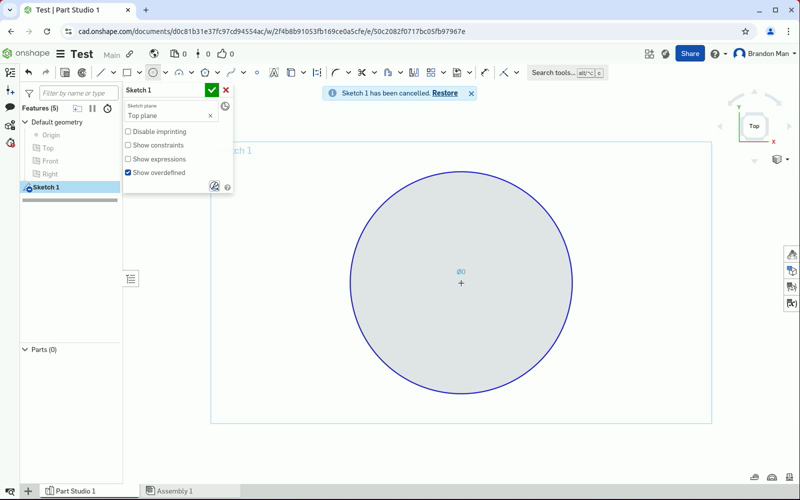
mouse_move(485, 282)
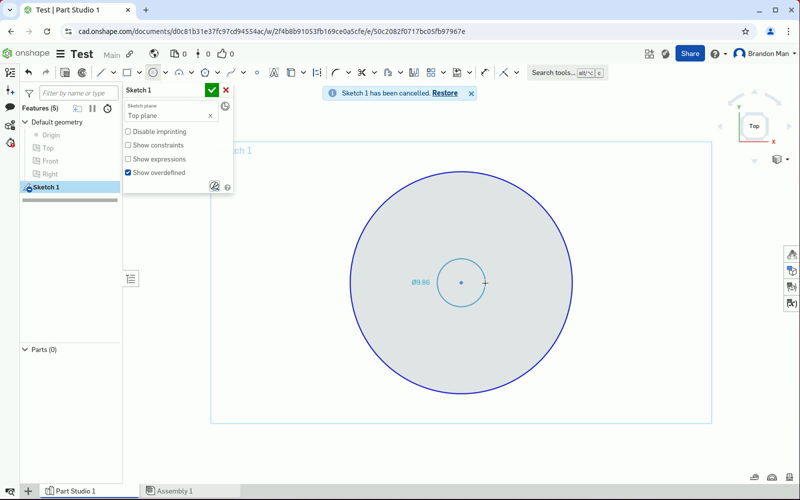
click(485, 282)
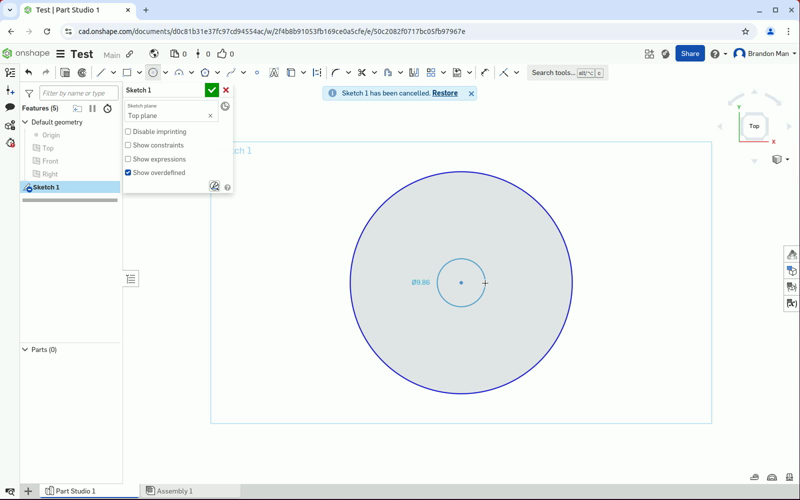
key(esc)
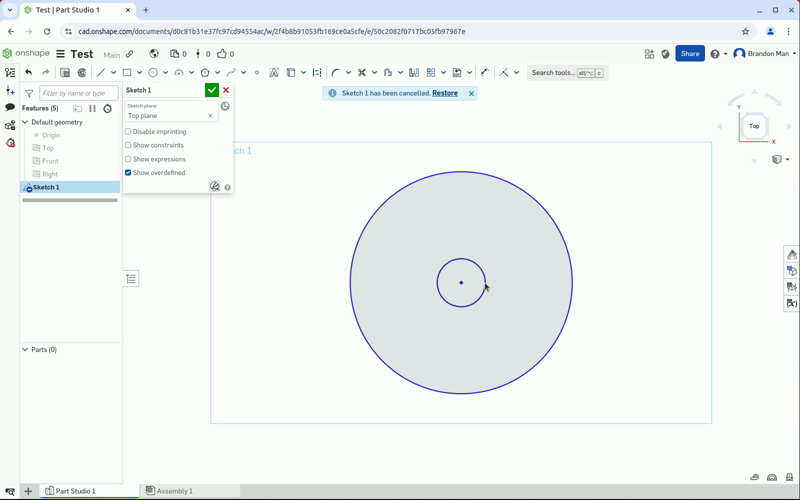
mouse_move(392, 305)
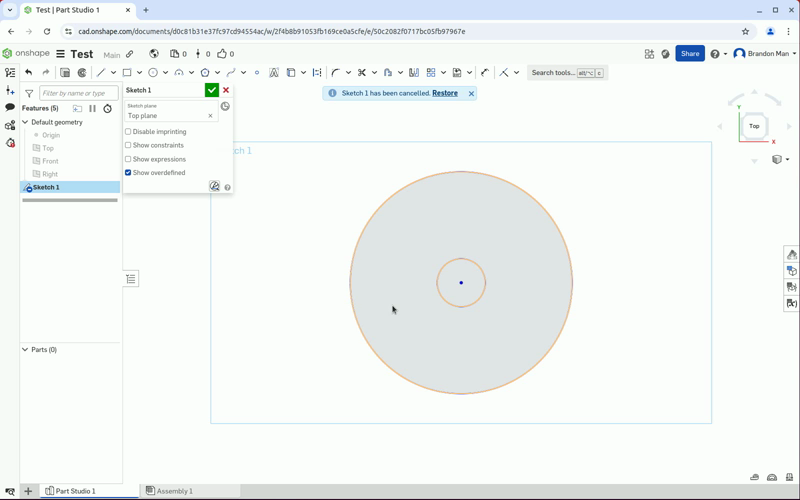
click(392, 305)
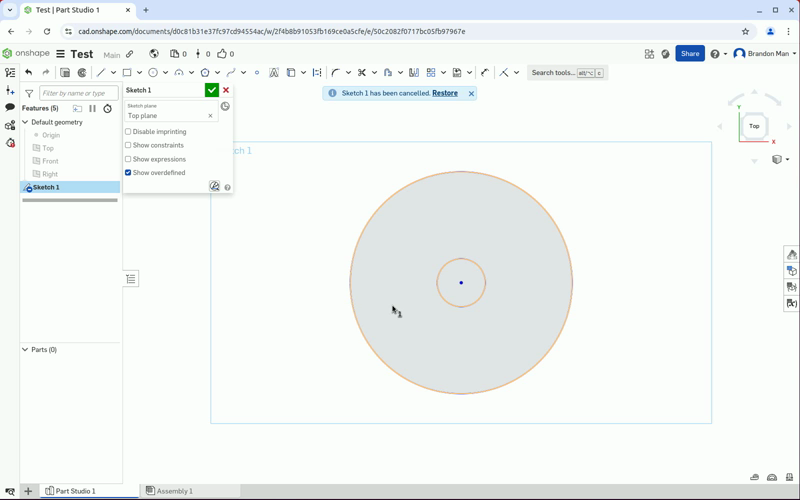
mouse_move(73, 352)
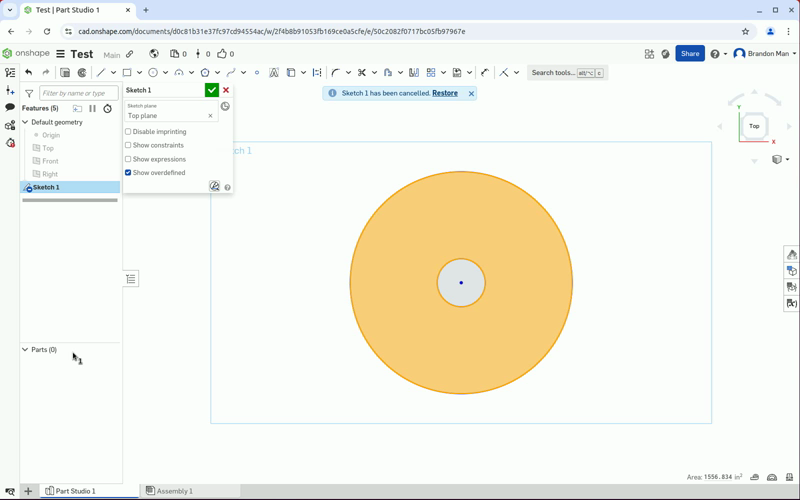
key(shift+y)
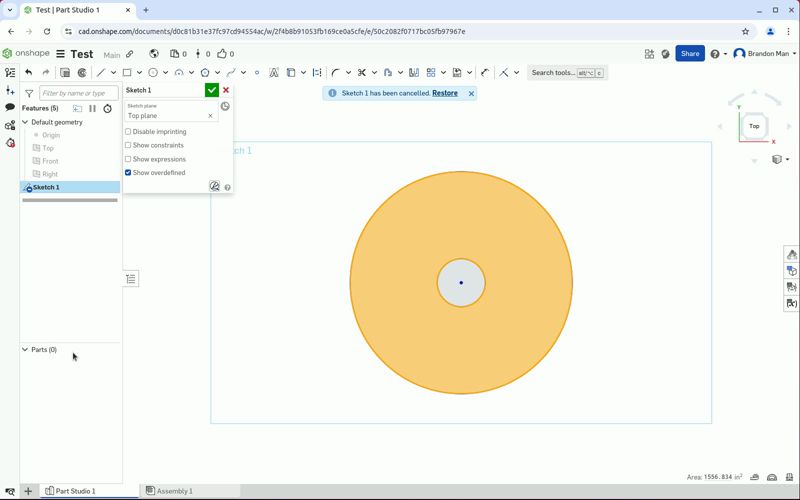
key(shift+e)
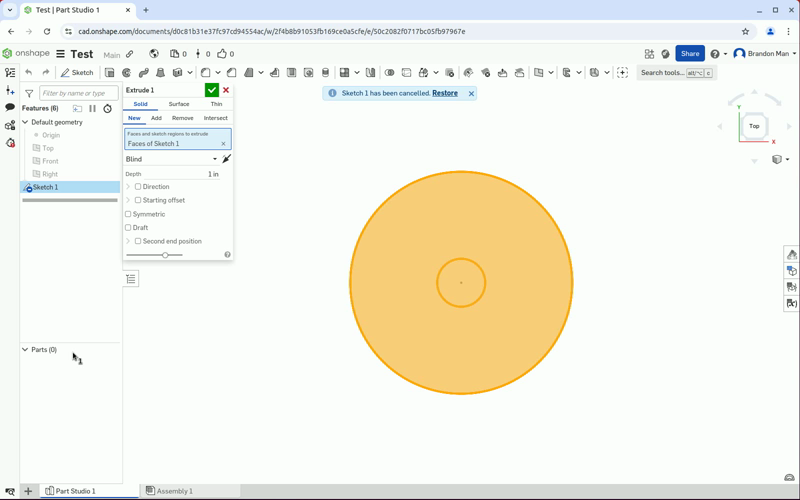
mouse_move(143, 106)
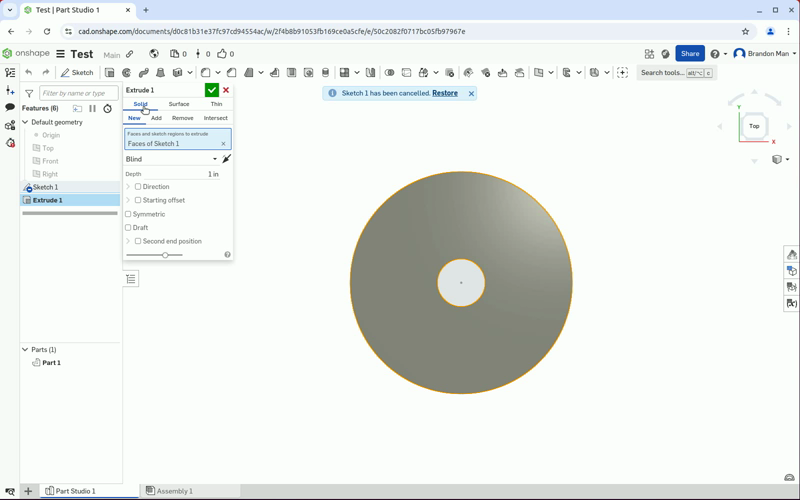
click(143, 106)
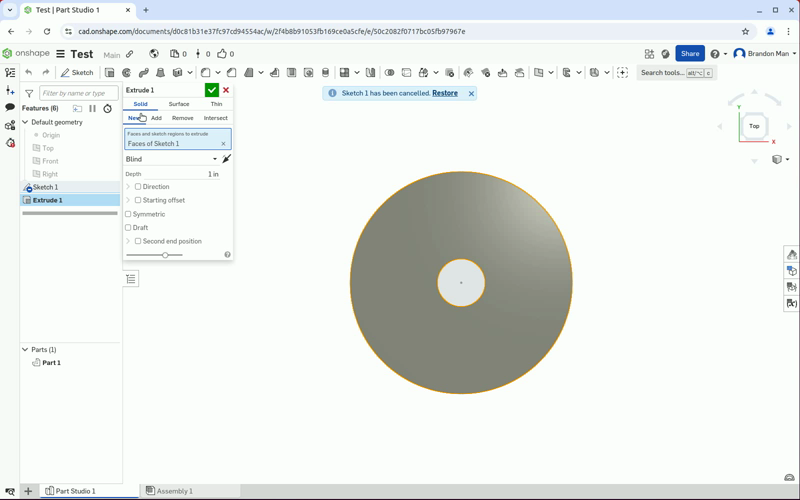
mouse_move(137, 120)
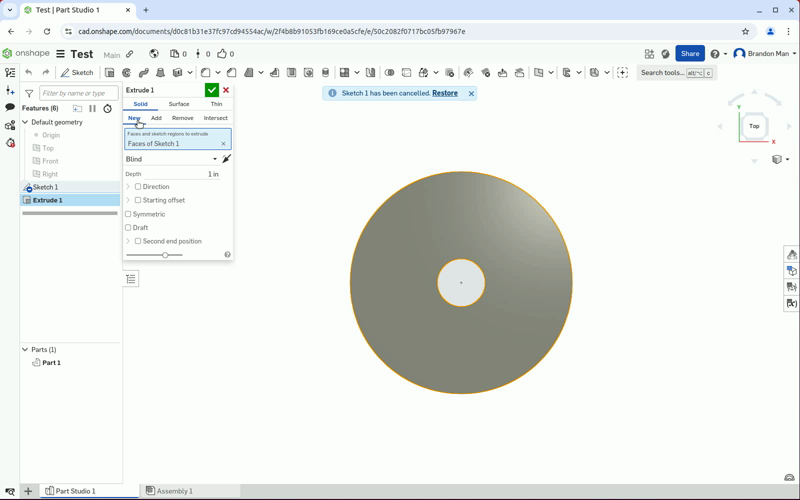
click(137, 120)
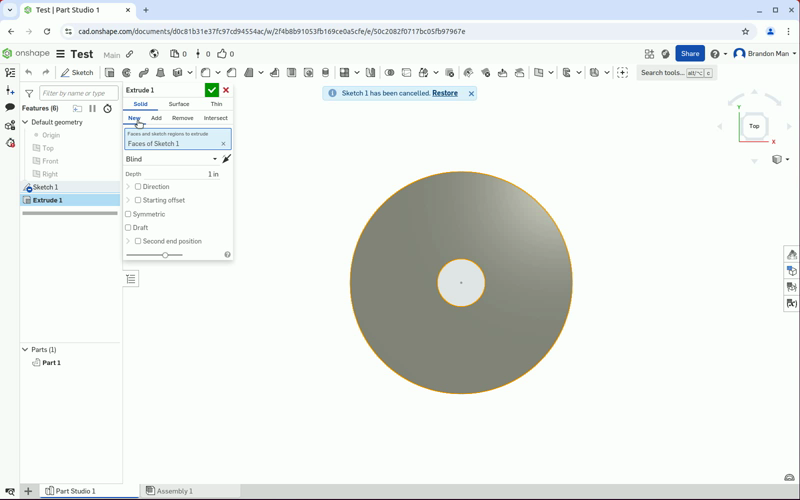
key(tab, 4)
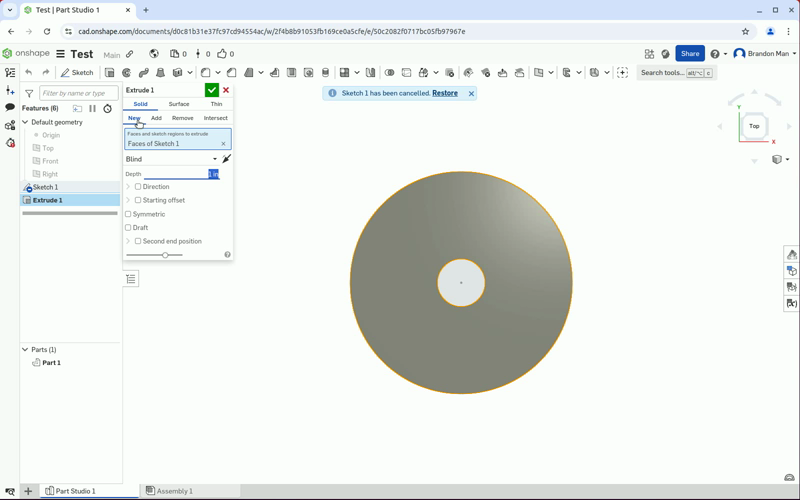
text(7.943)
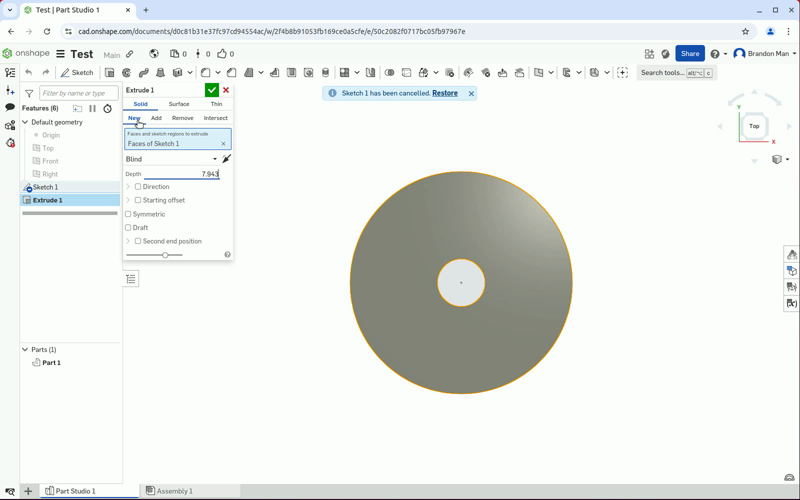
key(enter)
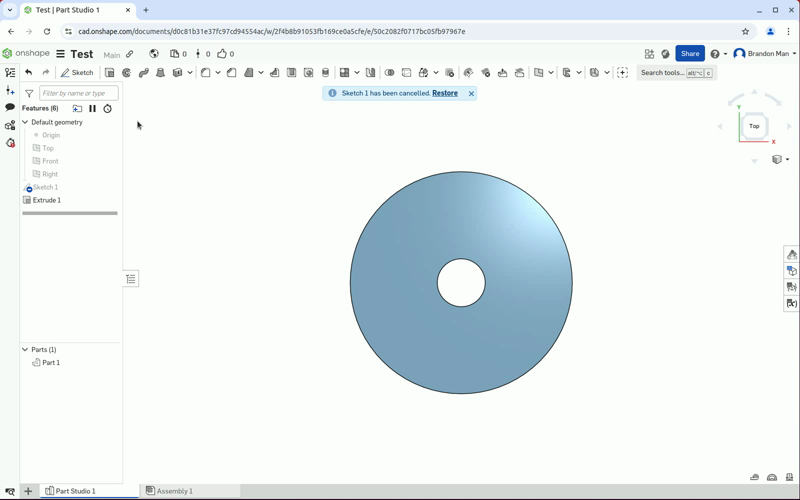
key(shift+h)
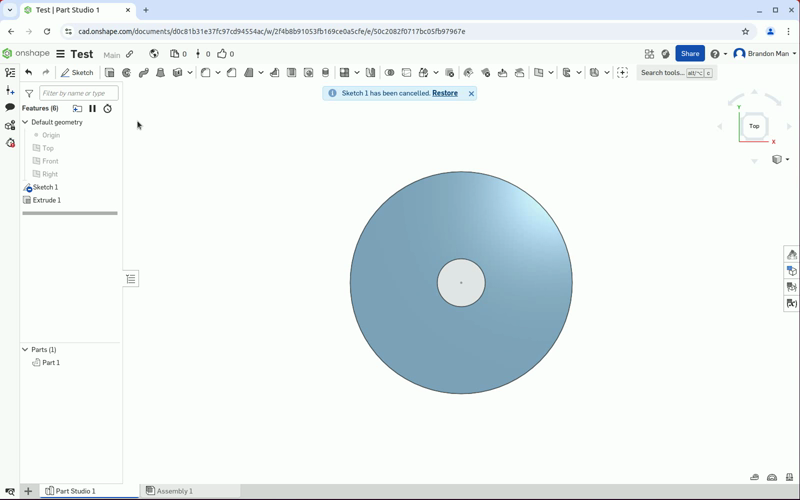
key(shift+h)
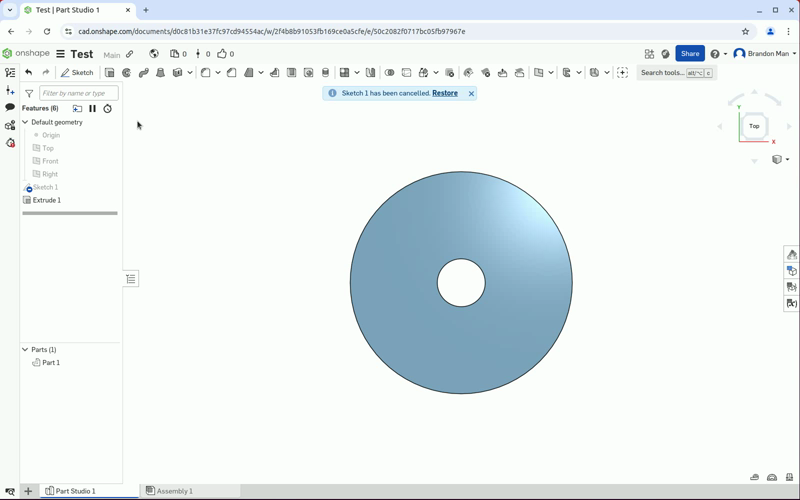
mouse_move(73, 189)
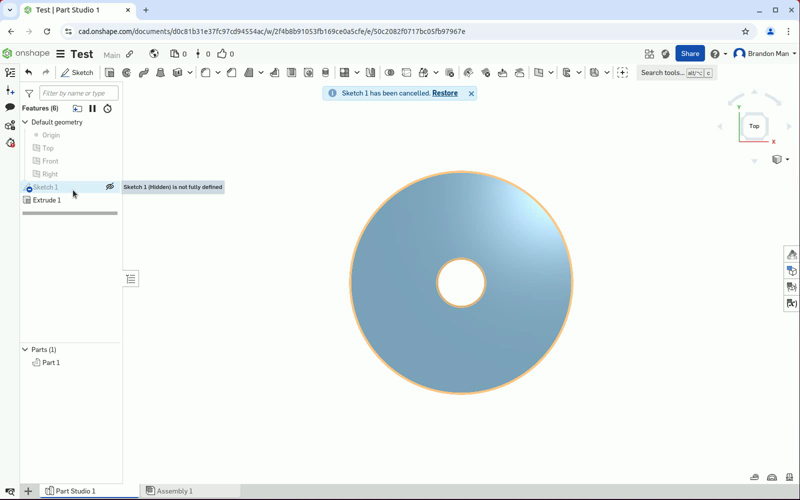
click(73, 189)
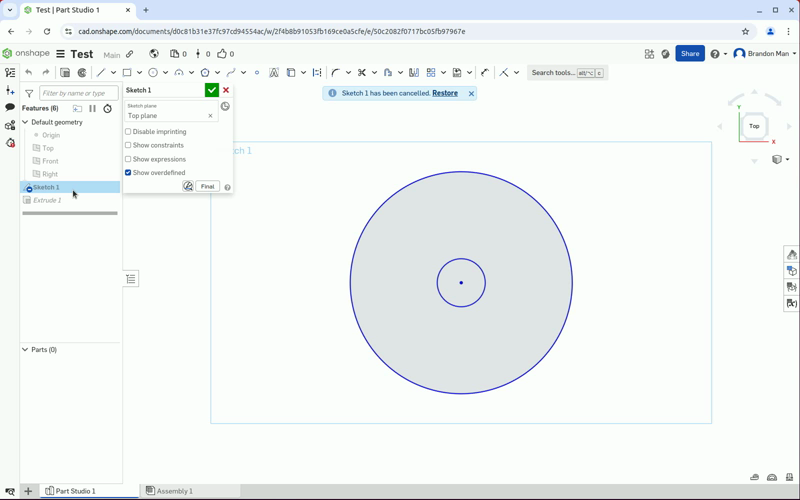
mouse_move(229, 92)
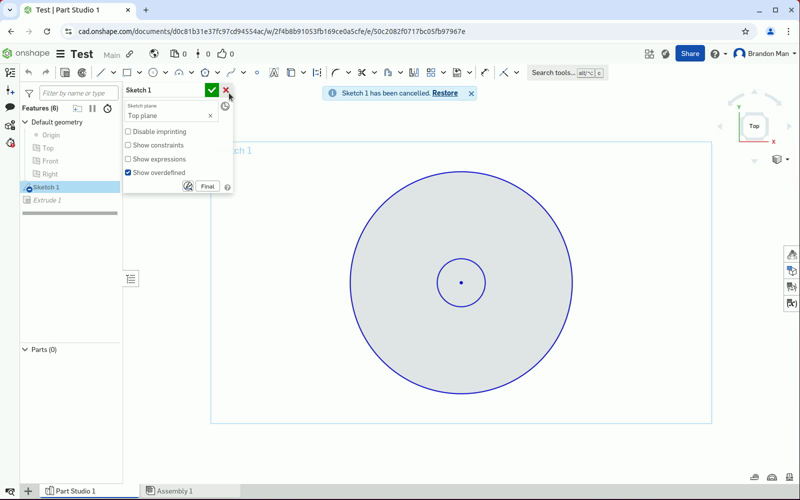
click(229, 92)
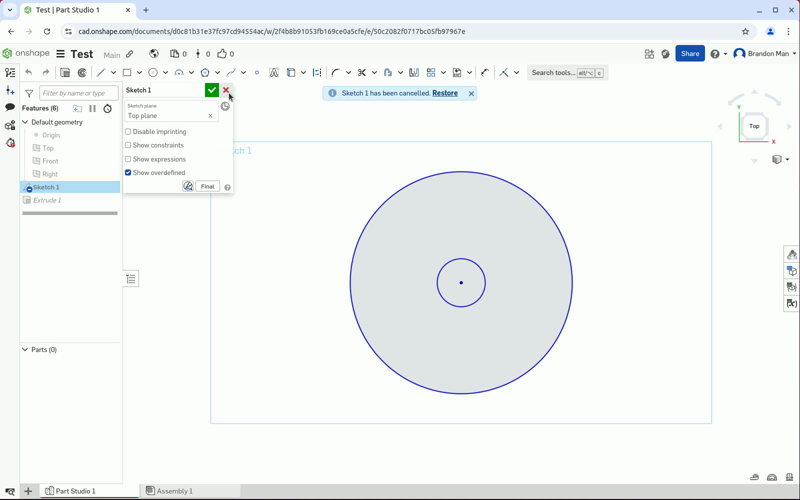
key(shift+s)
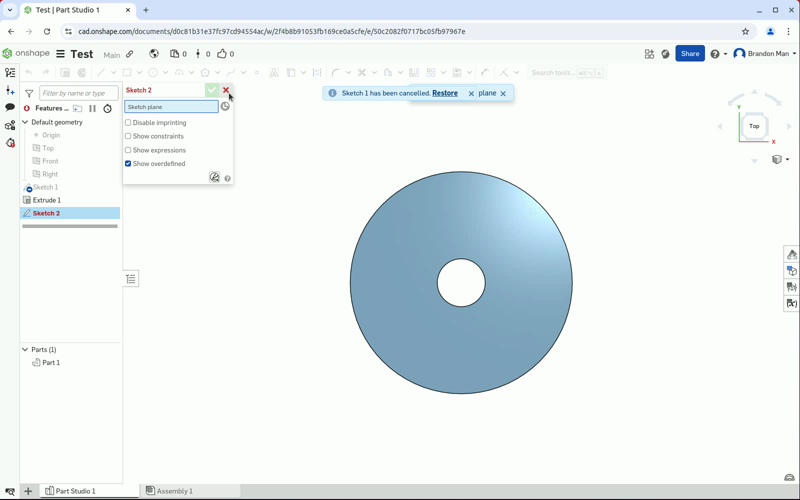
mouse_move(73, 150)
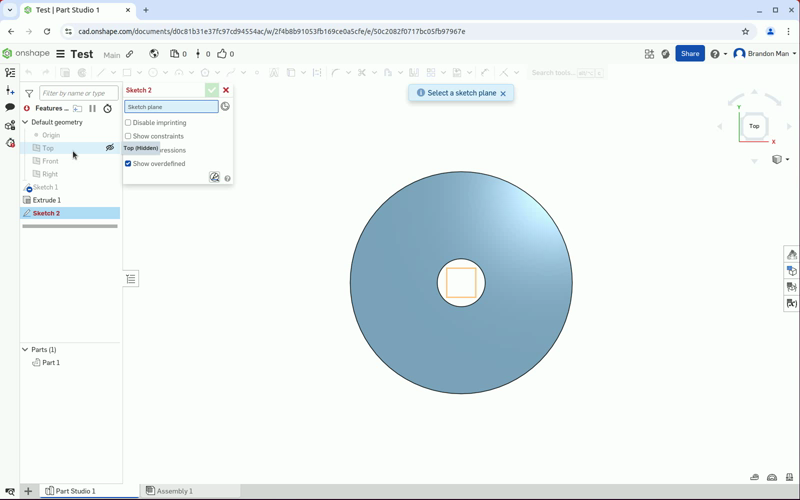
click(73, 150)
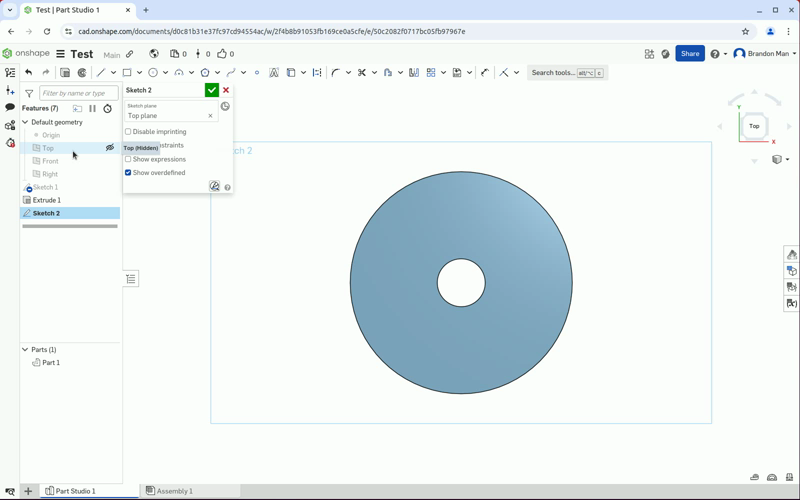
mouse_move(73, 352)
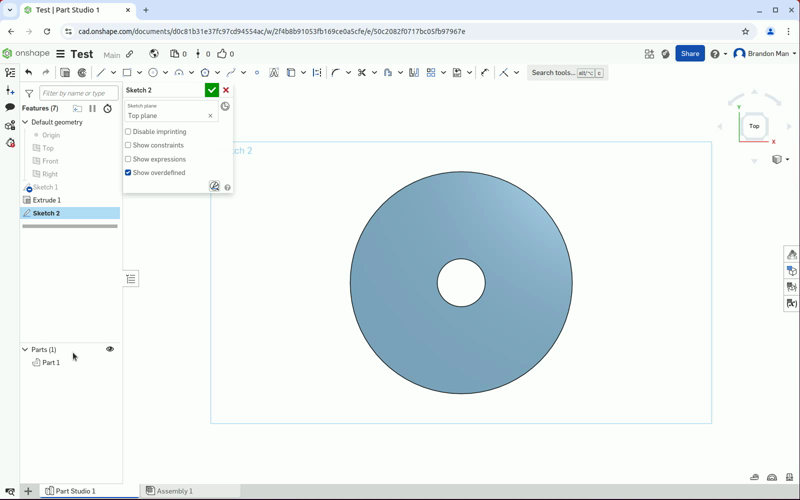
key(y)
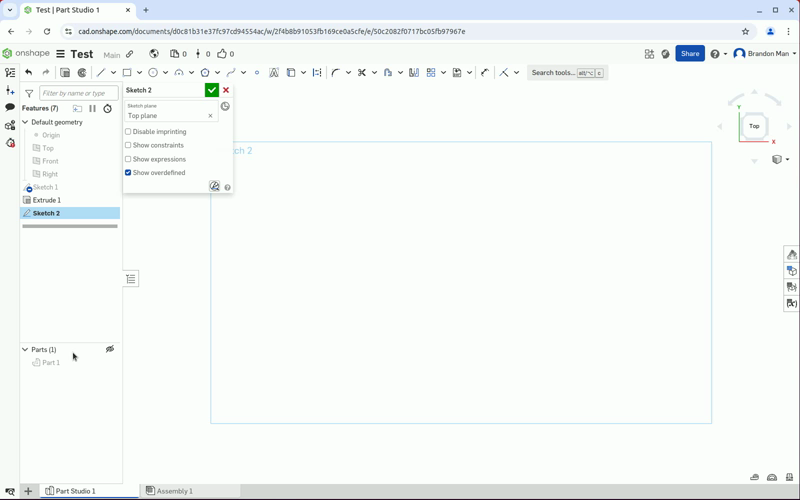
key(c)
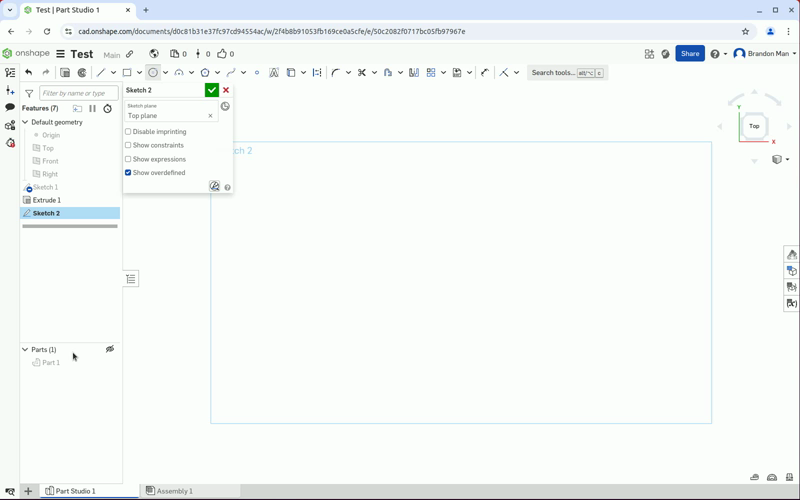
key_down(shift)
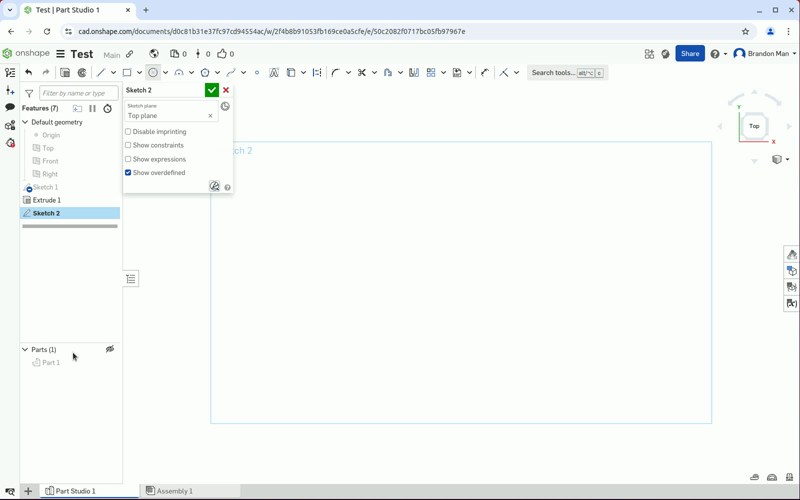
mouse_move(461, 282)
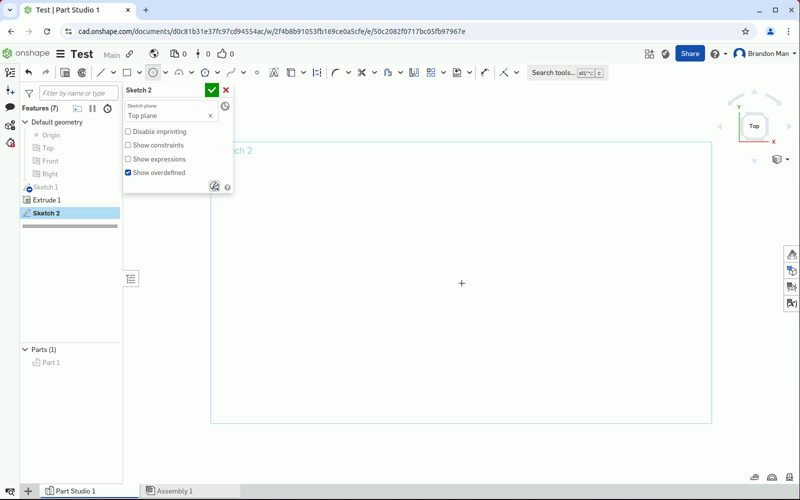
click(461, 282)
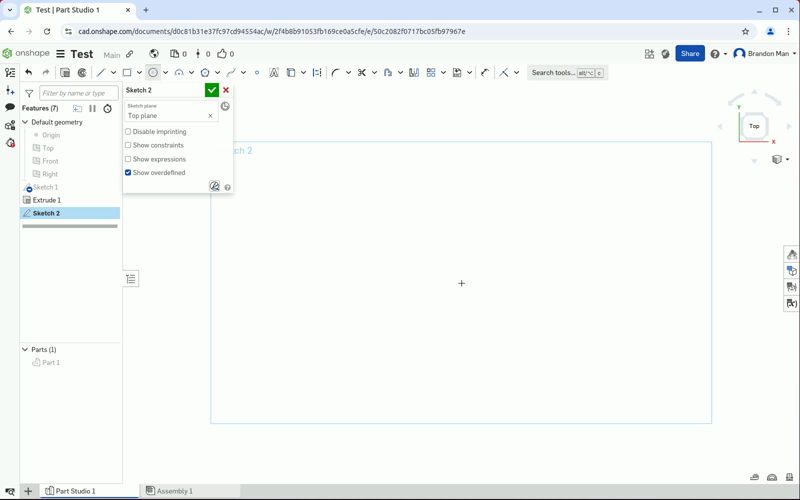
key_up(shift)
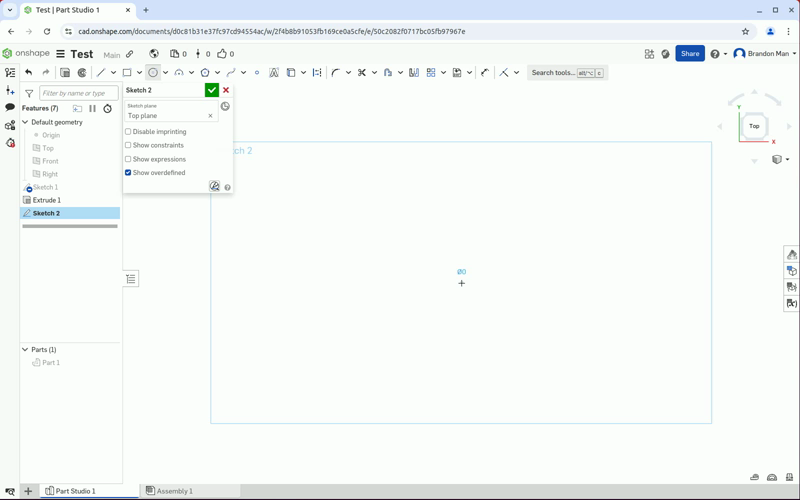
mouse_move(518, 282)
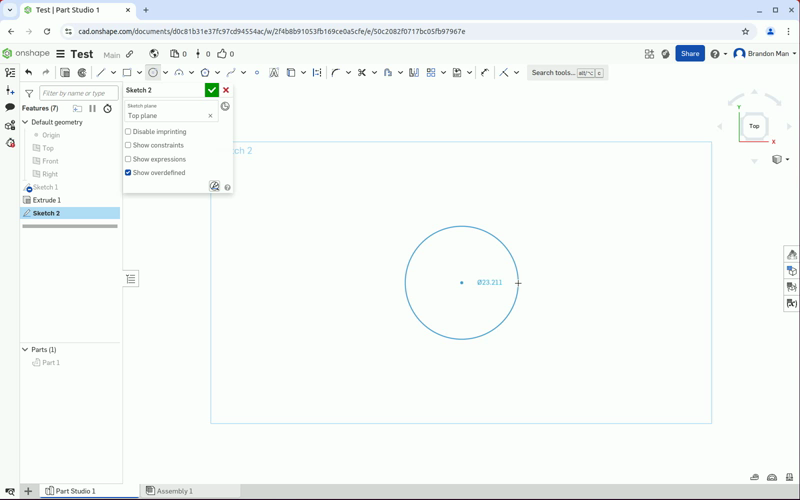
click(518, 282)
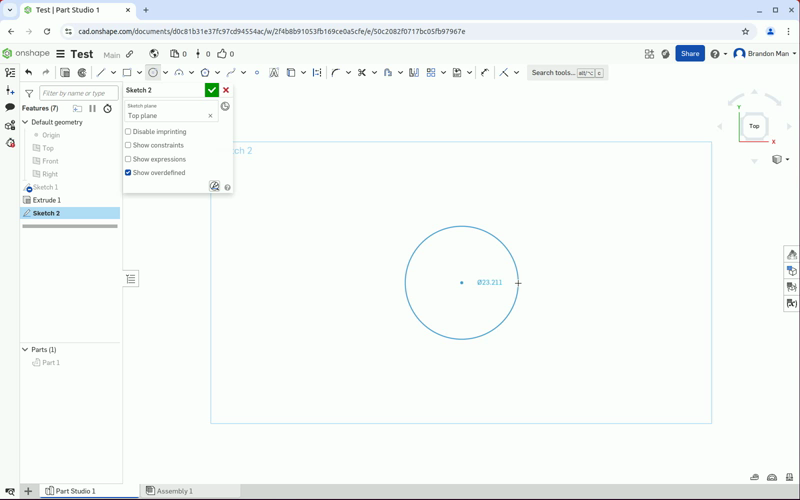
key(esc)
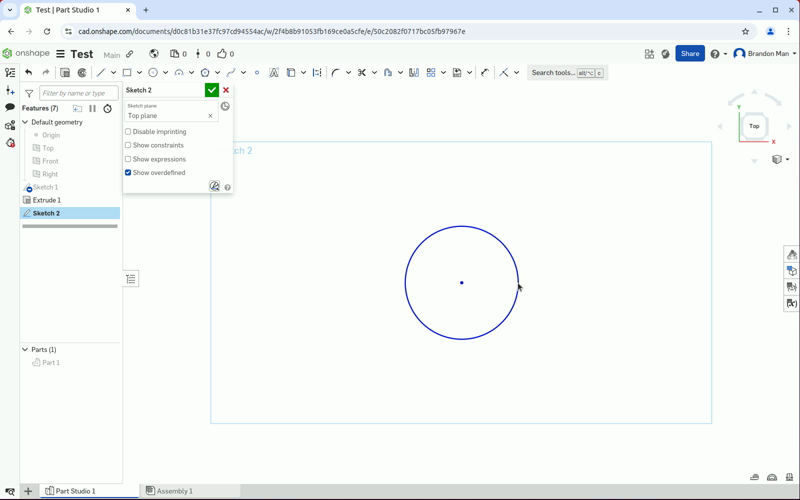
key(c)
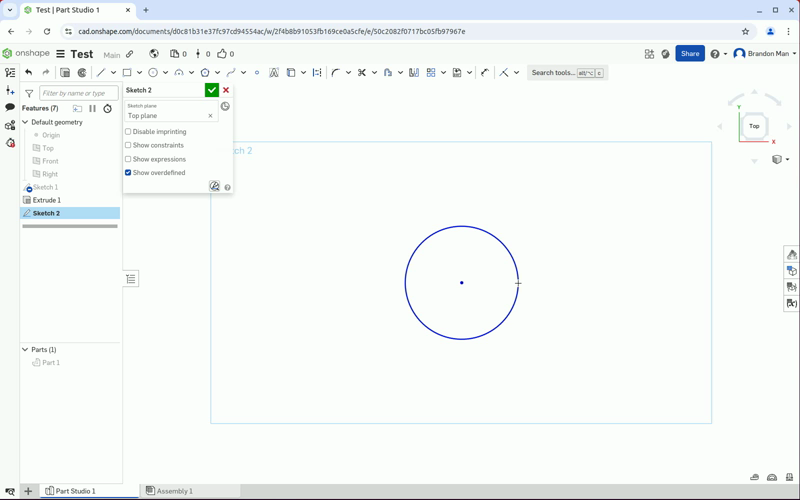
key_down(shift)
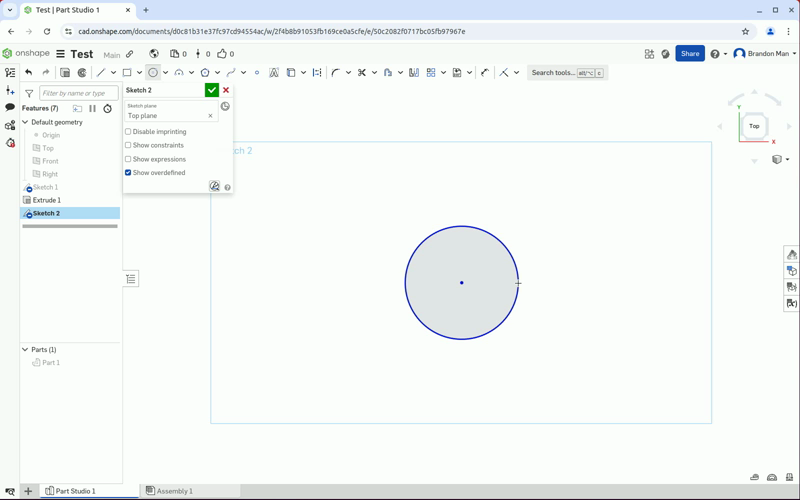
mouse_move(461, 282)
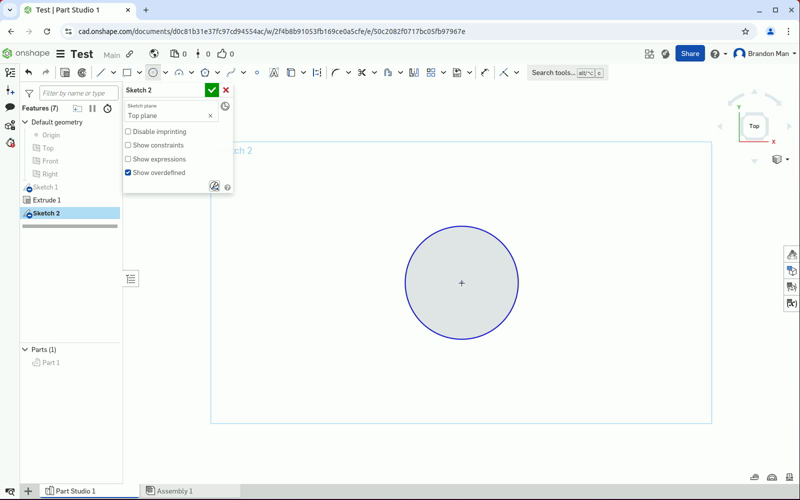
click(461, 282)
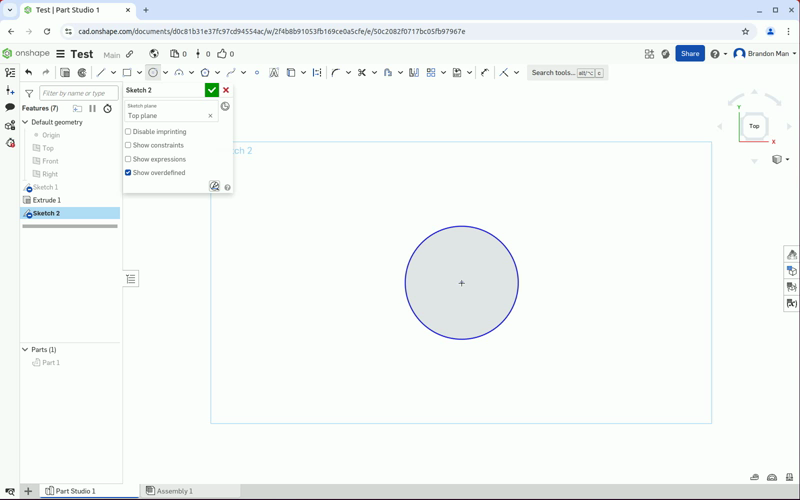
key_up(shift)
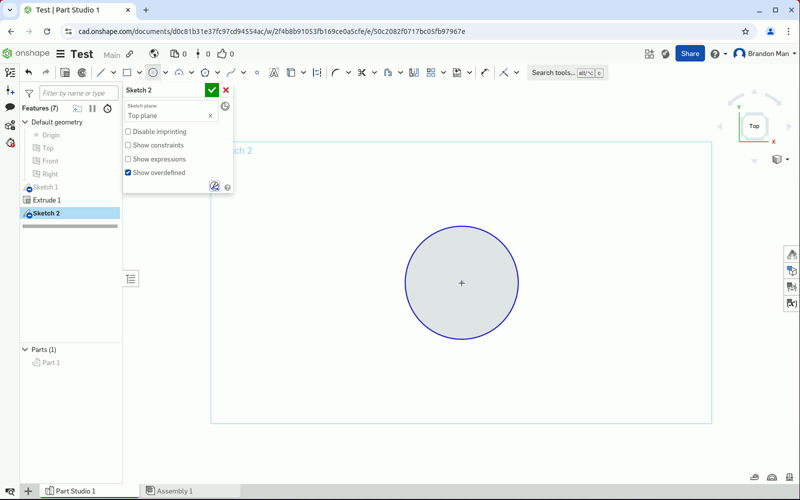
mouse_move(485, 282)
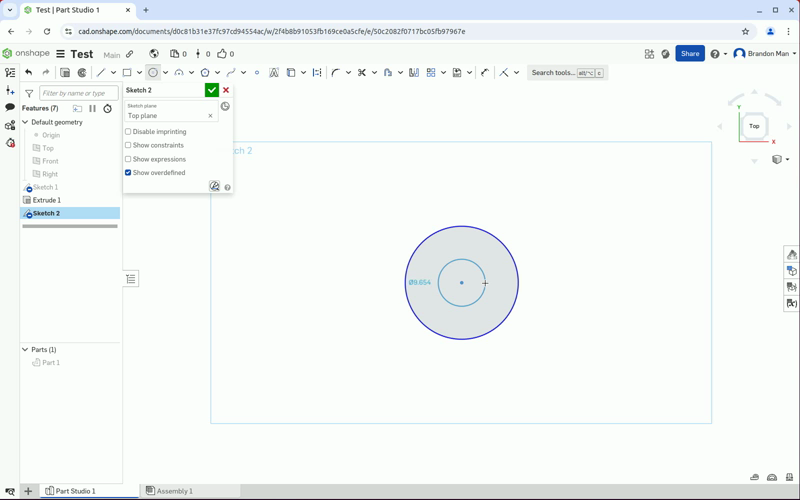
click(485, 282)
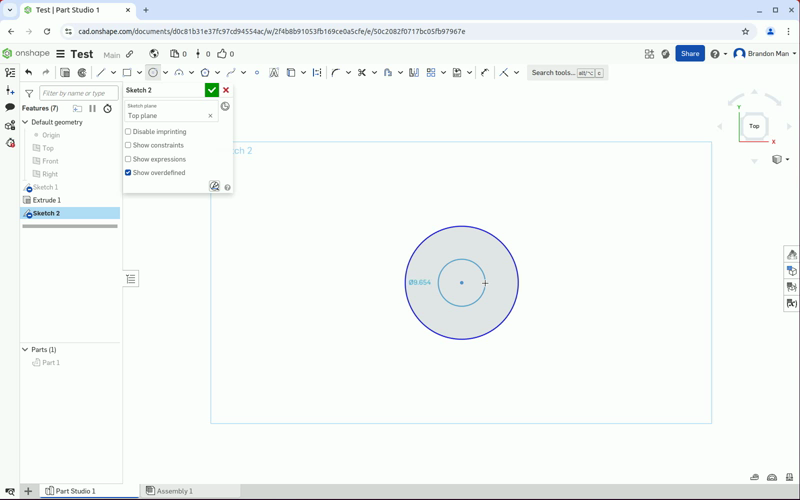
key(esc)
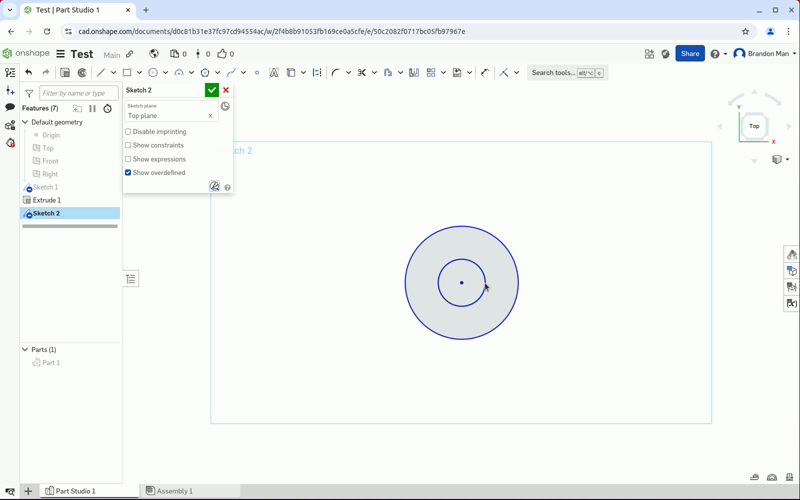
mouse_move(434, 293)
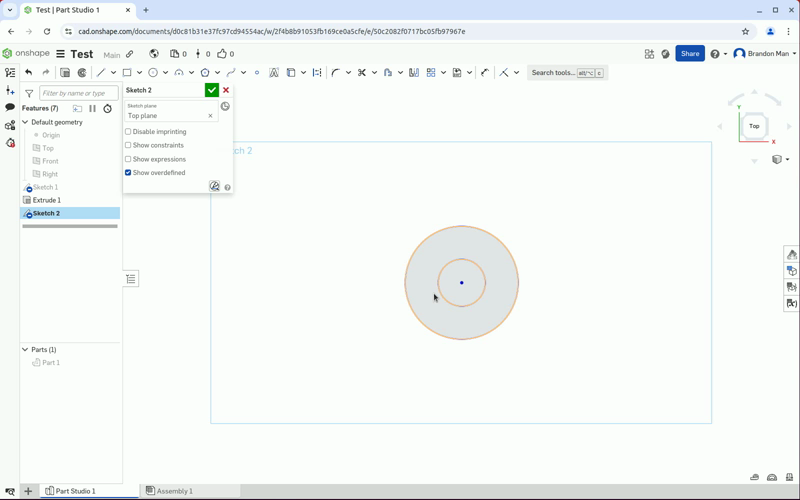
click(434, 293)
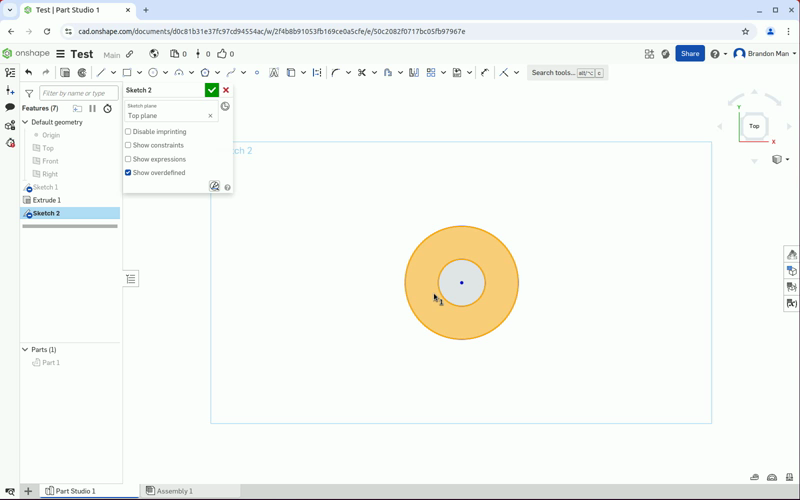
mouse_move(73, 352)
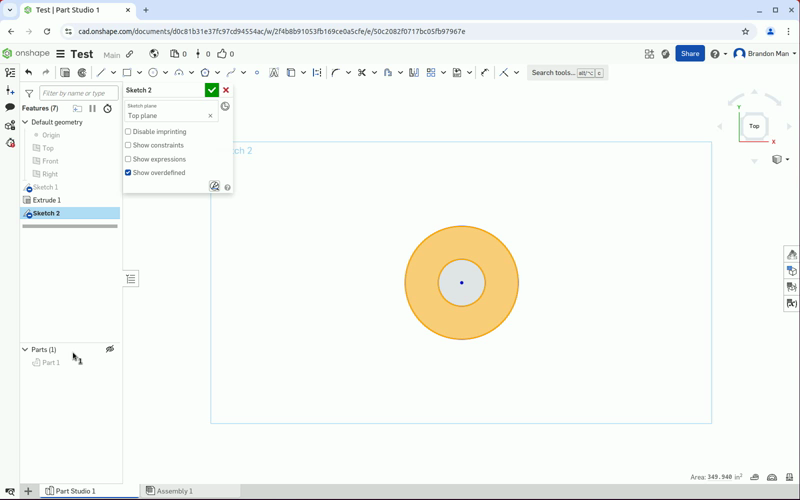
key(shift+y)
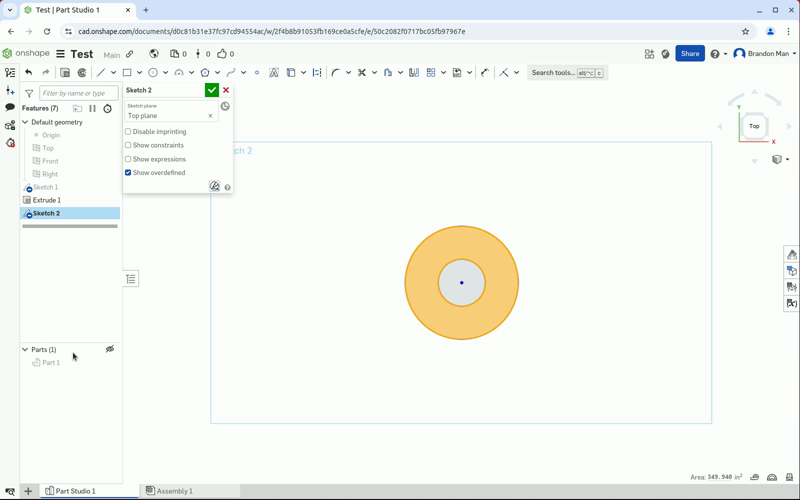
key(shift+e)
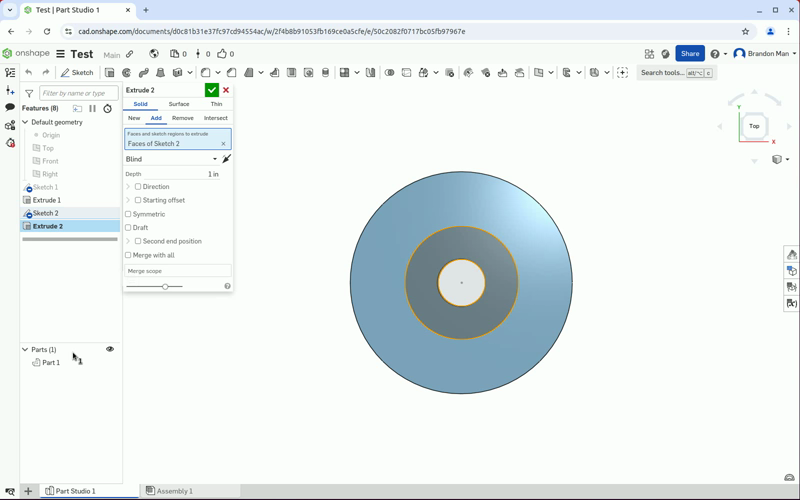
mouse_move(143, 106)
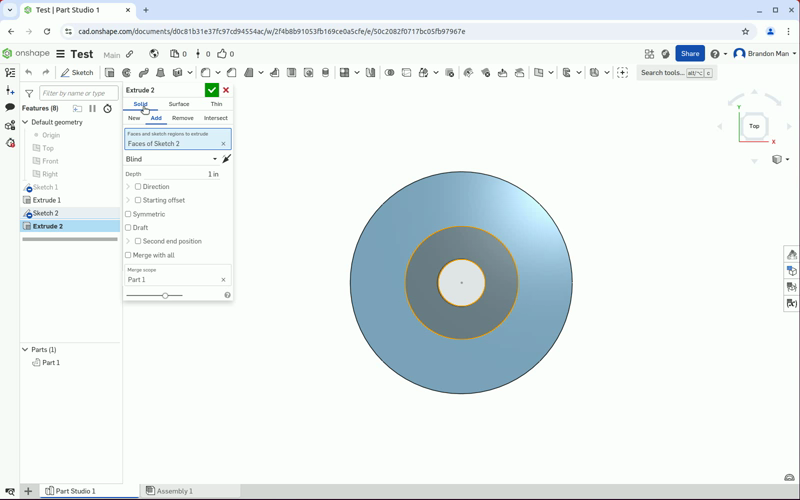
click(143, 106)
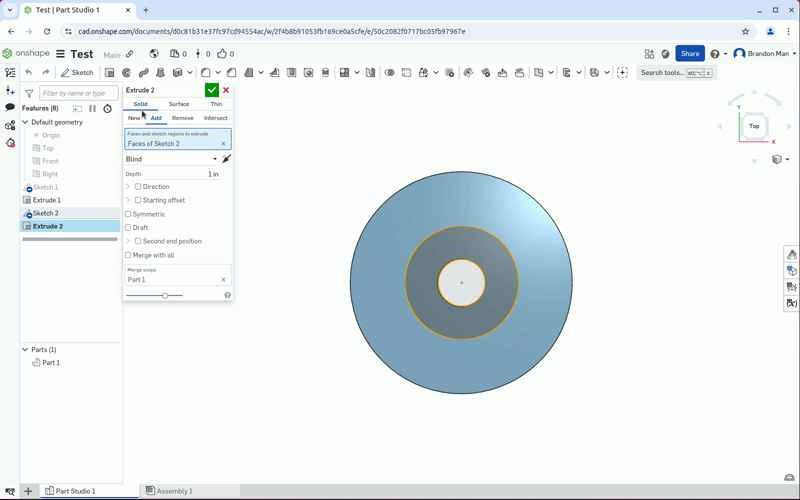
mouse_move(137, 120)
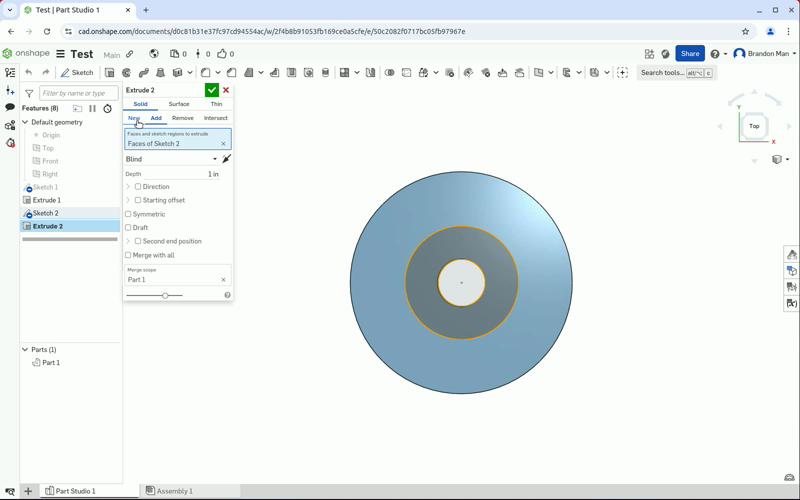
click(137, 120)
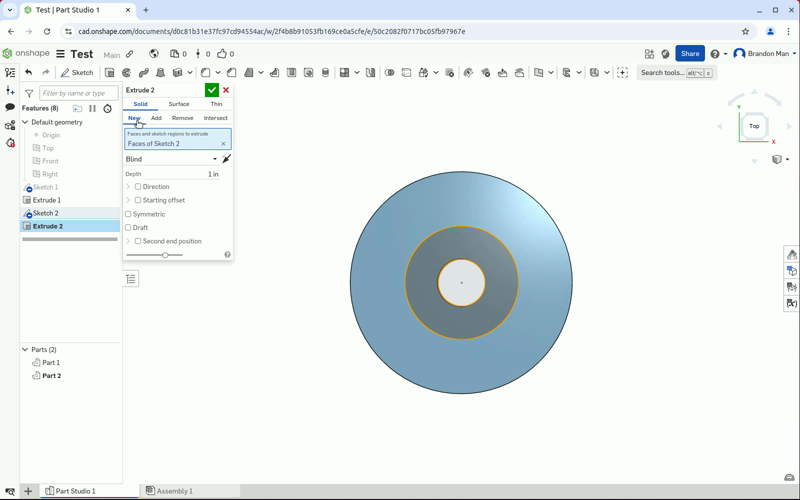
key(tab, 4)
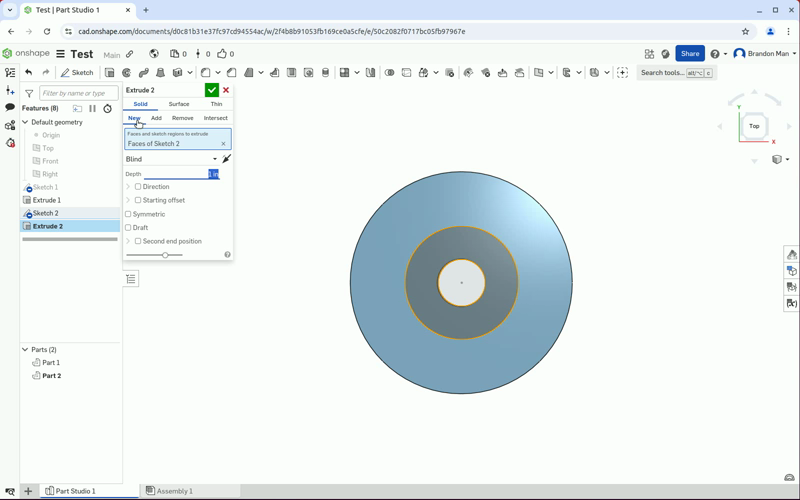
text(13.239)
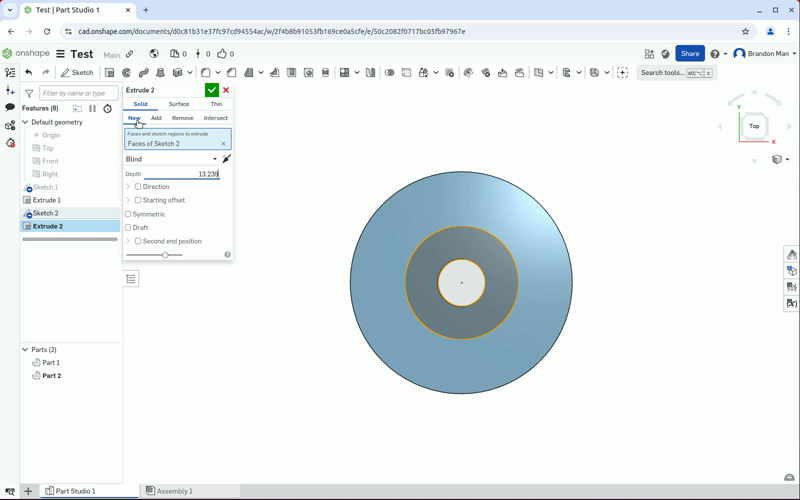
key(enter)
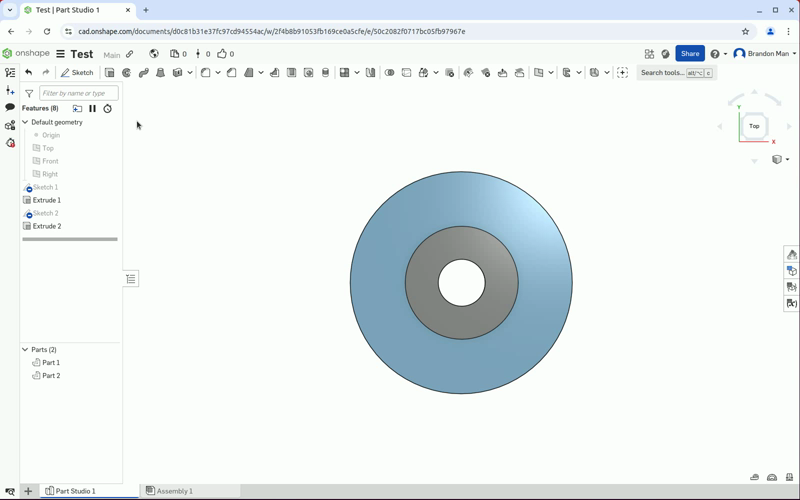
key(shift+h)
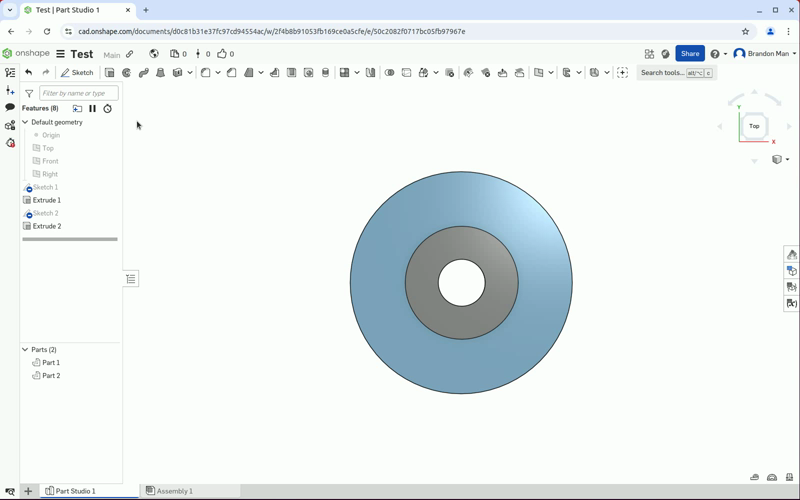
key(shift+h)
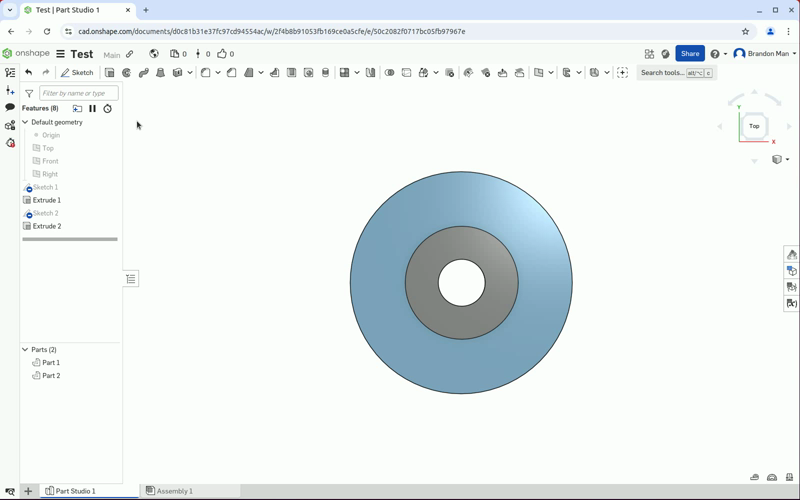
mouse_move(73, 189)
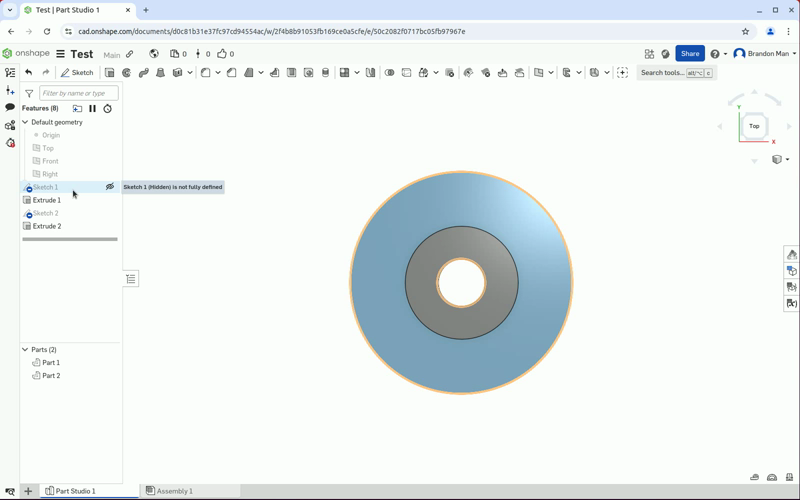
click(73, 189)
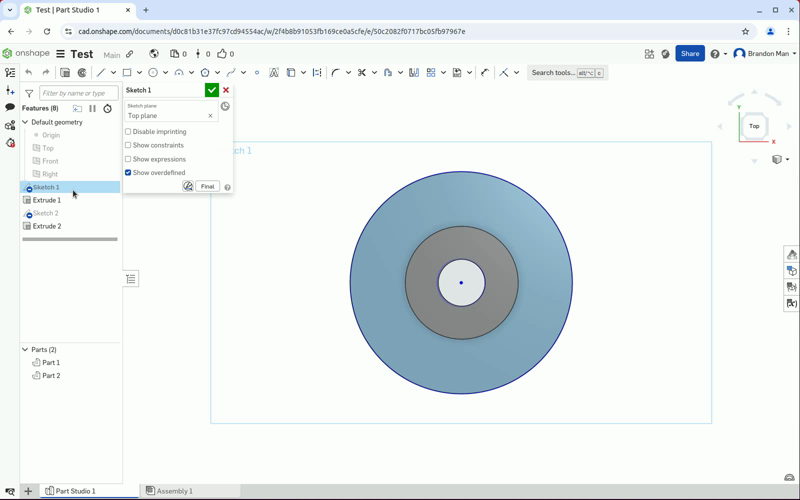
mouse_move(229, 92)
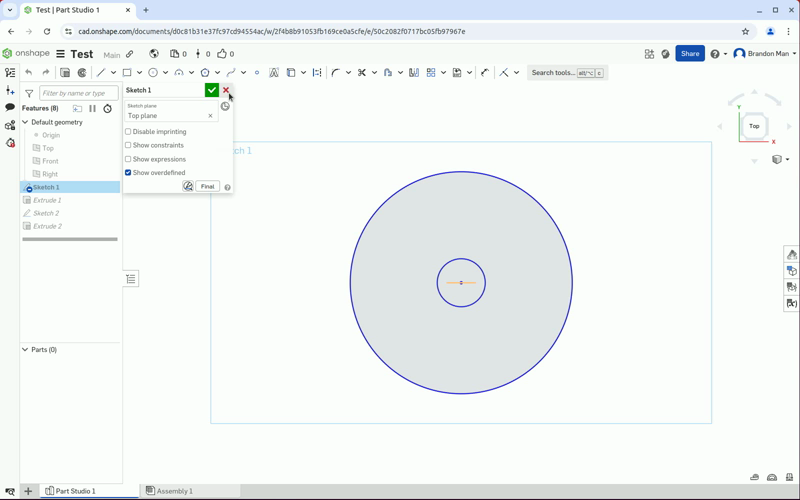
click(229, 92)
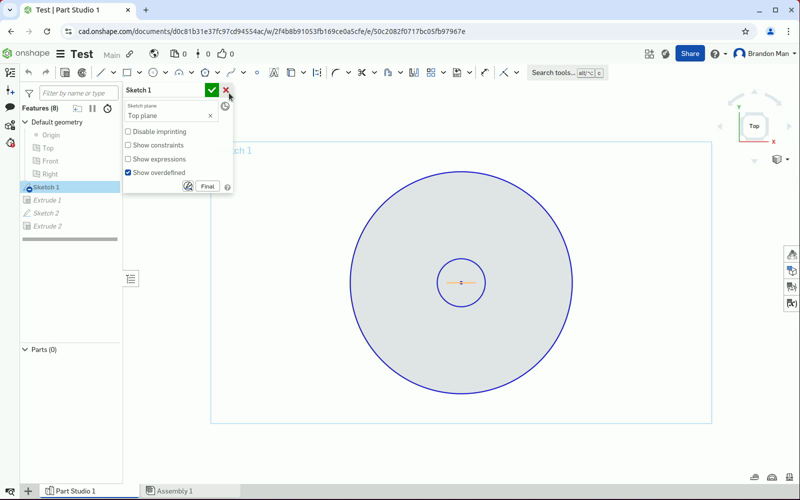
key(shift+s)
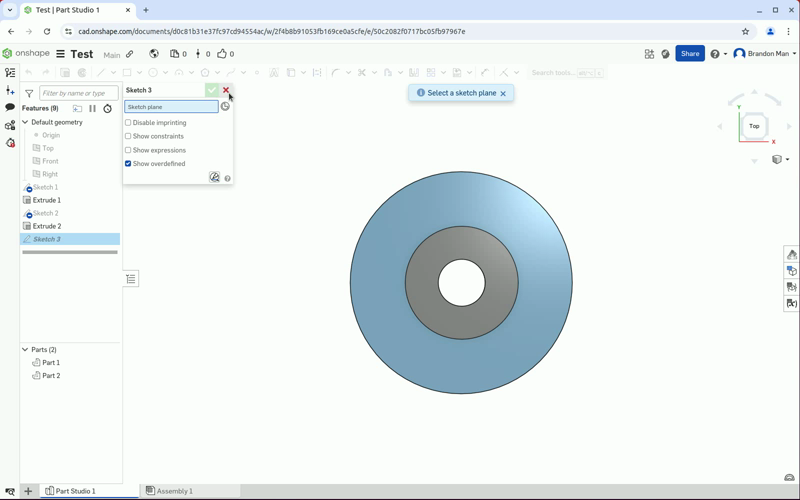
mouse_move(73, 150)
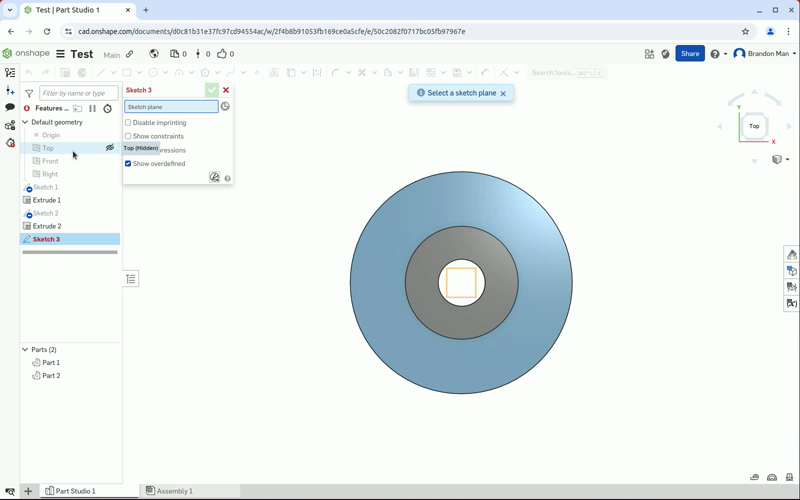
click(73, 150)
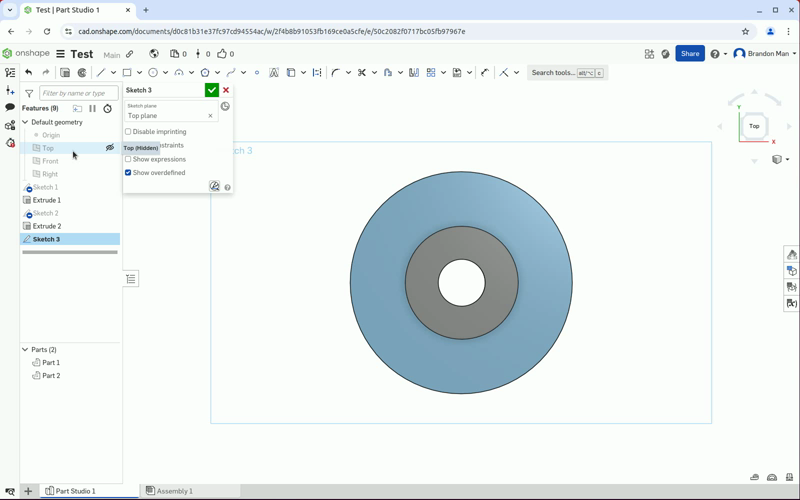
mouse_move(73, 352)
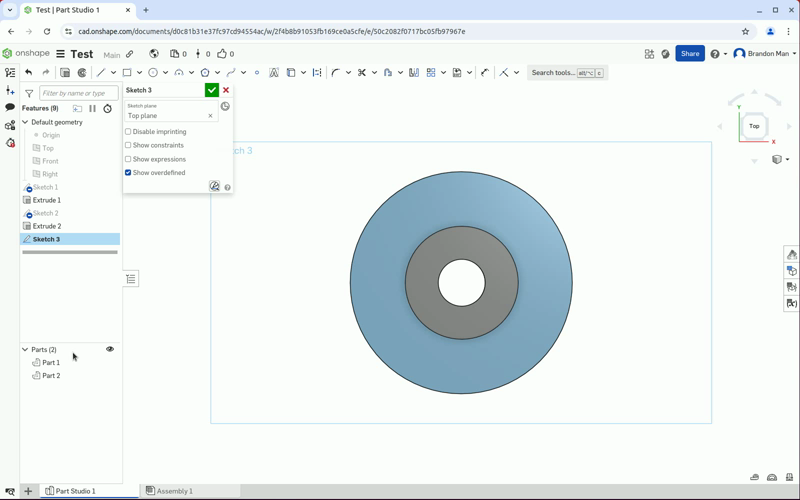
key(y)
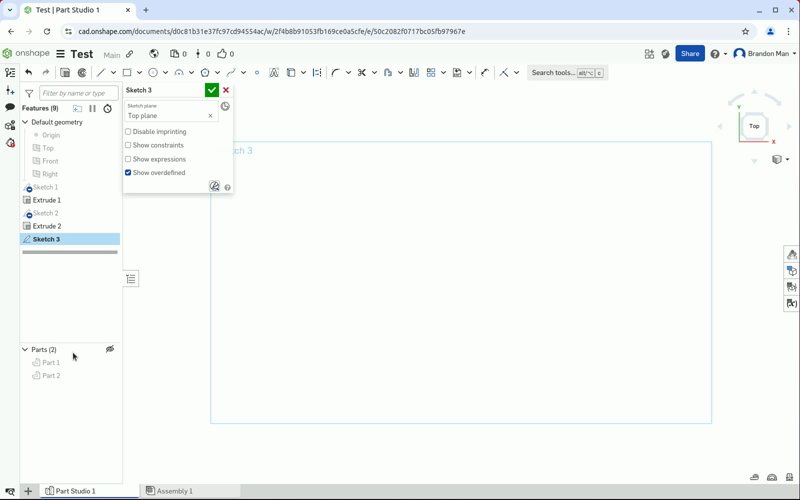
key(c)
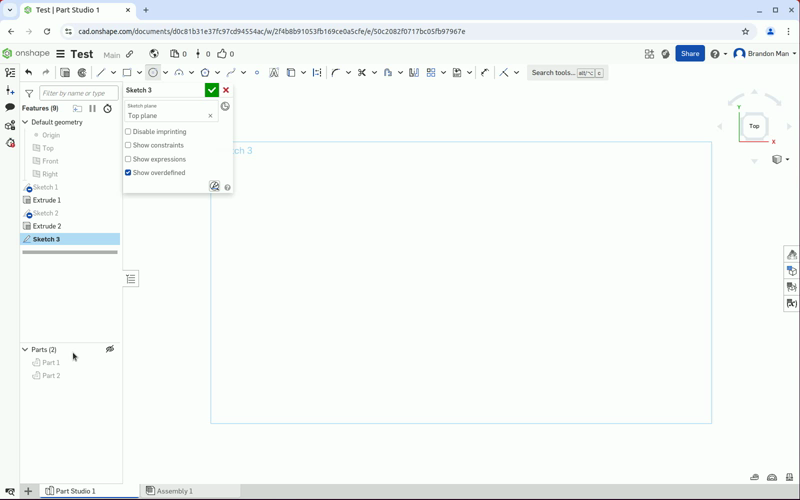
key_down(shift)
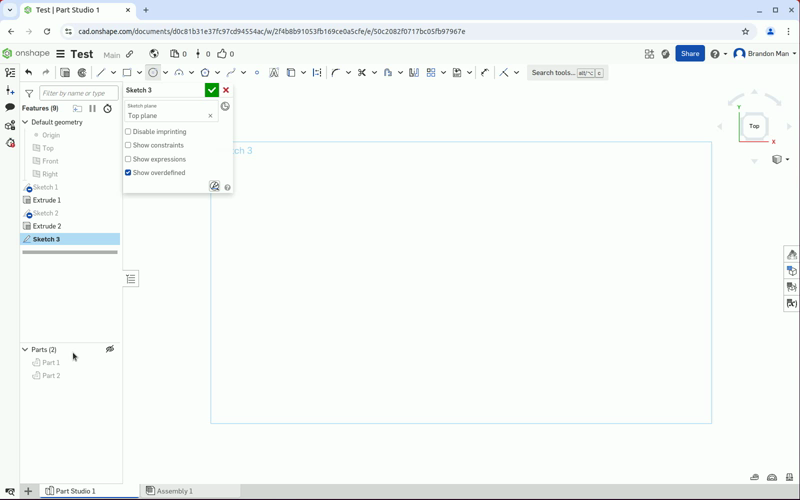
mouse_move(460, 282)
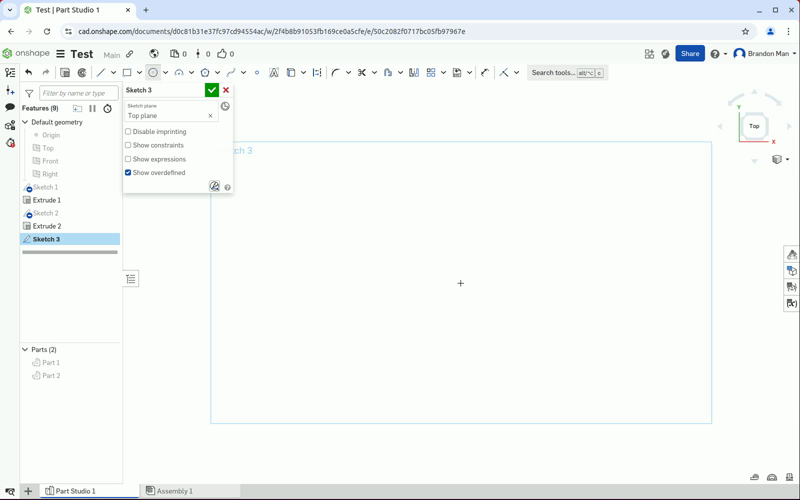
click(460, 282)
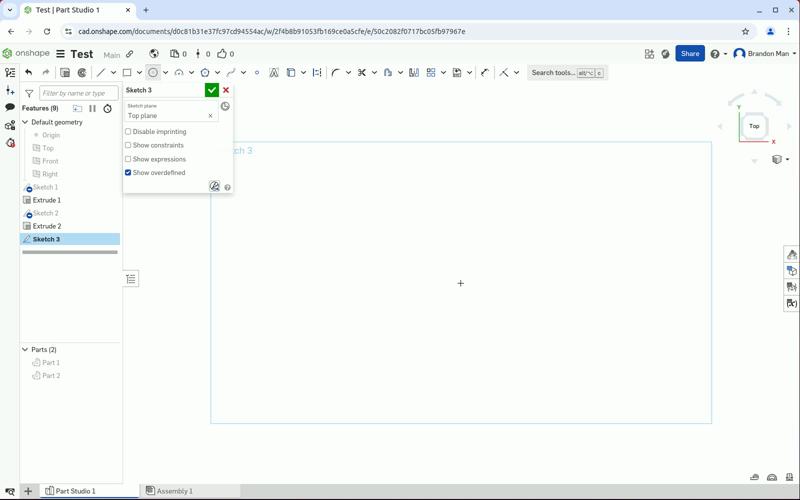
key_up(shift)
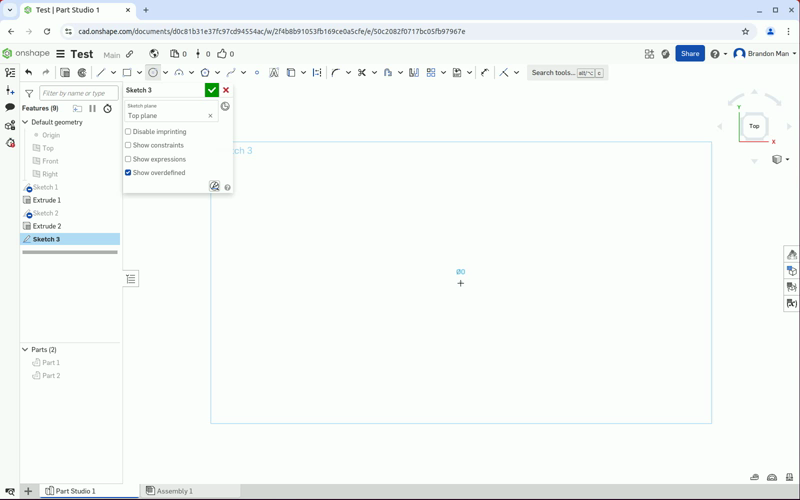
mouse_move(501, 282)
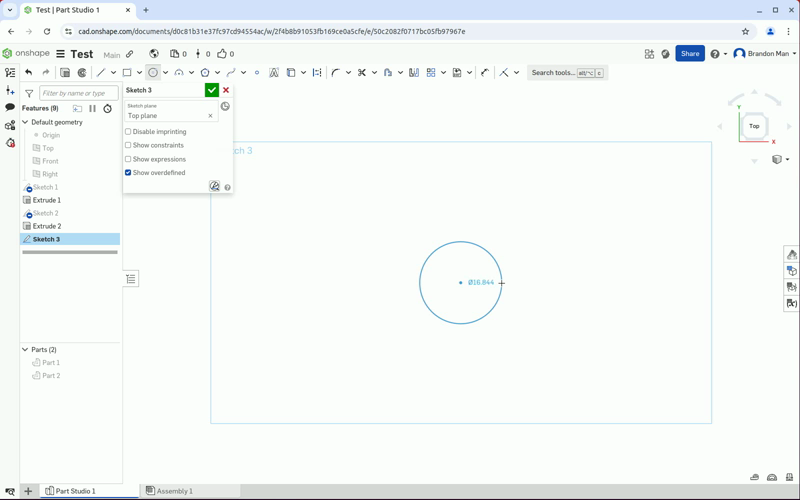
click(501, 282)
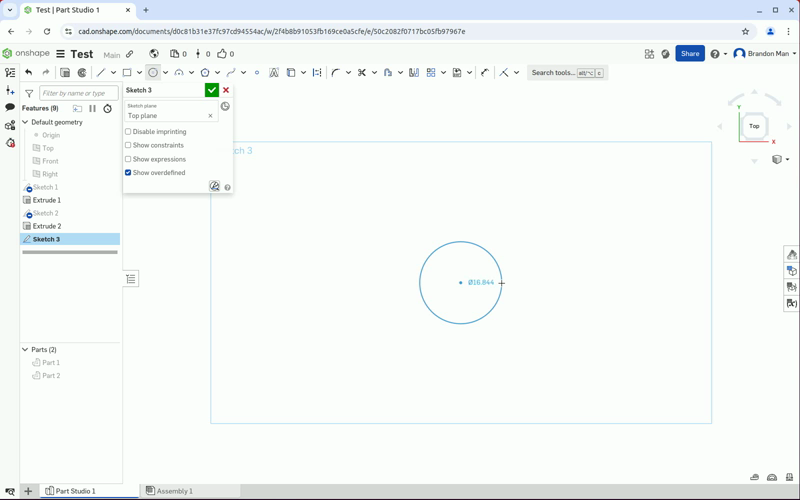
key(esc)
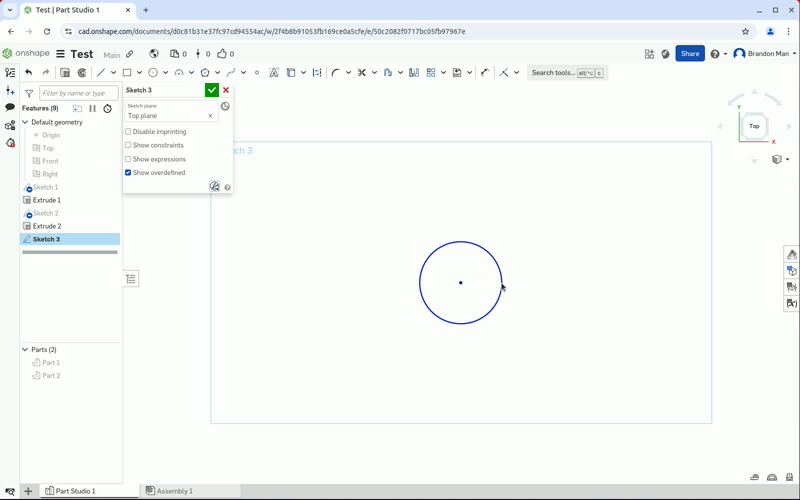
key(c)
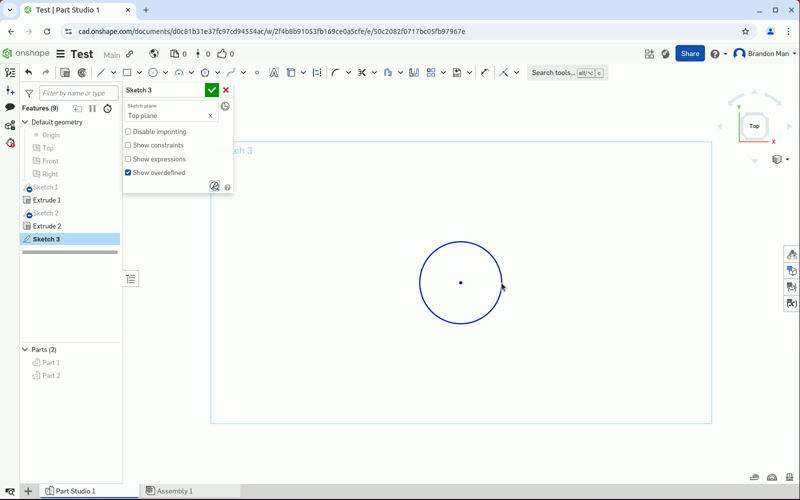
key_down(shift)
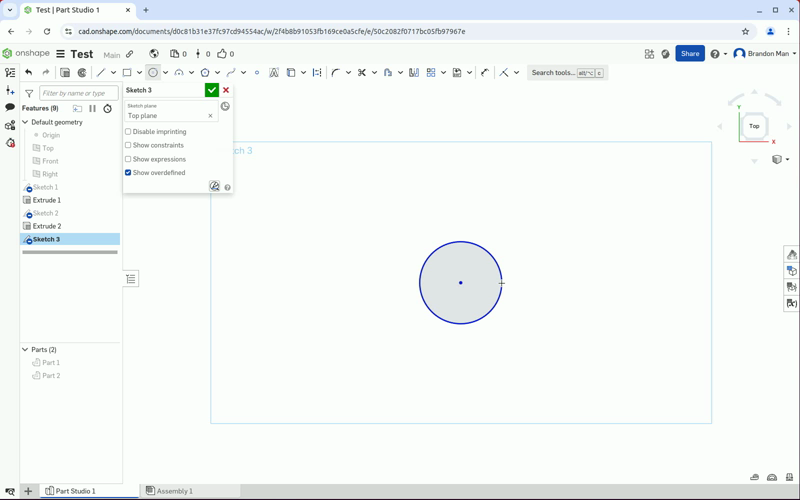
mouse_move(460, 282)
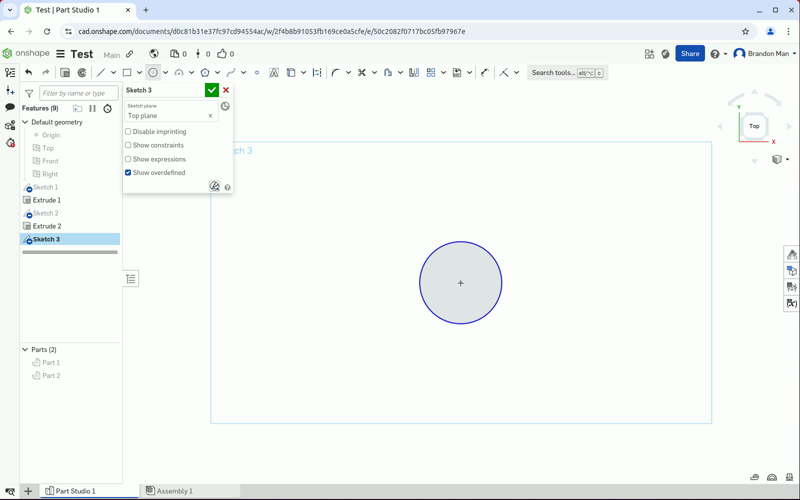
click(460, 282)
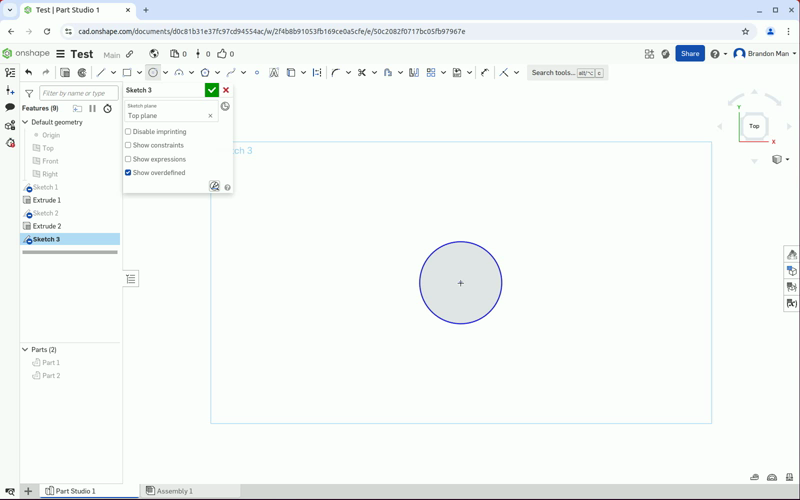
key_up(shift)
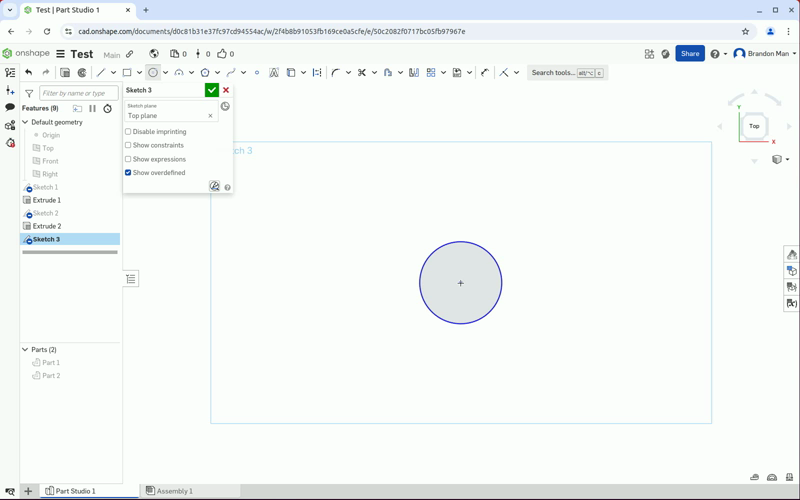
mouse_move(484, 282)
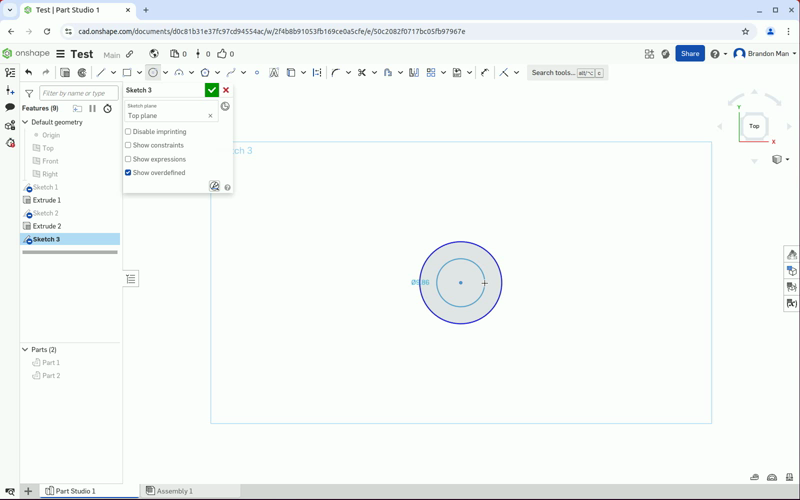
click(484, 282)
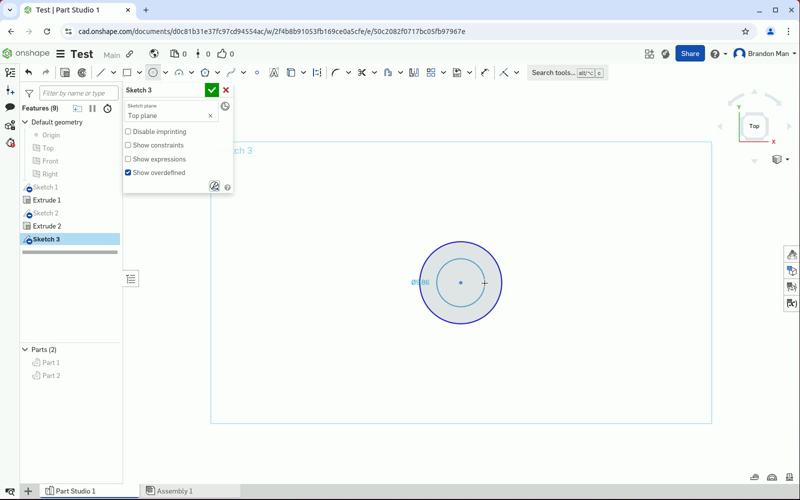
key(esc)
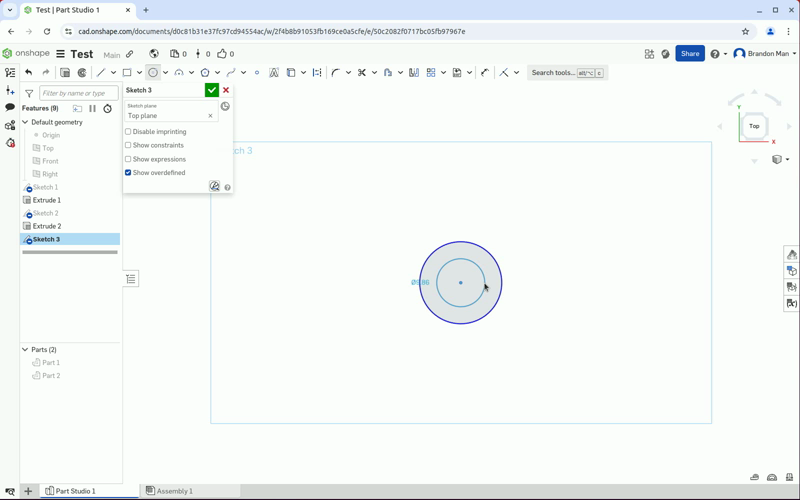
mouse_move(431, 291)
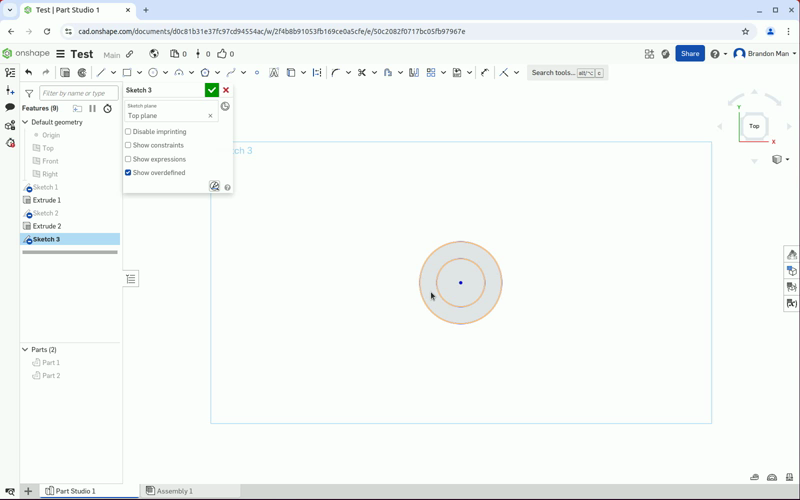
click(431, 291)
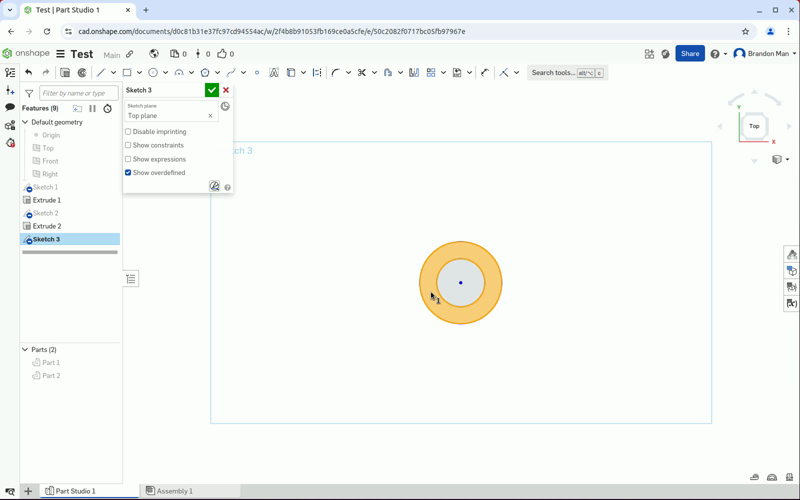
mouse_move(73, 352)
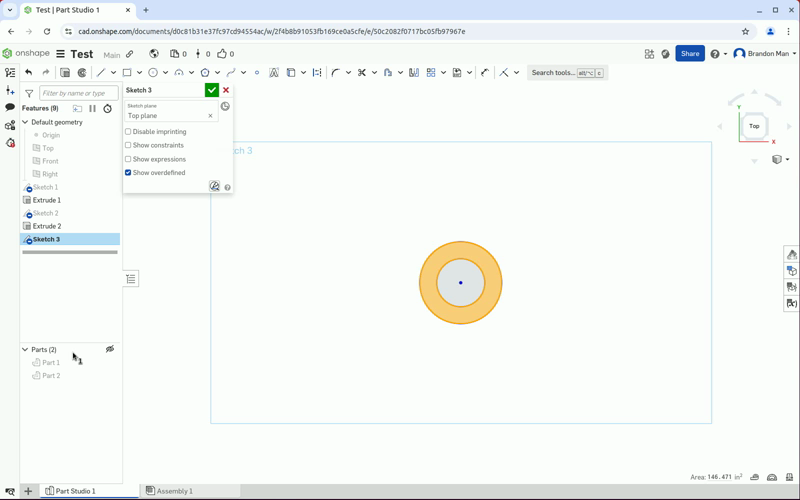
key(shift+y)
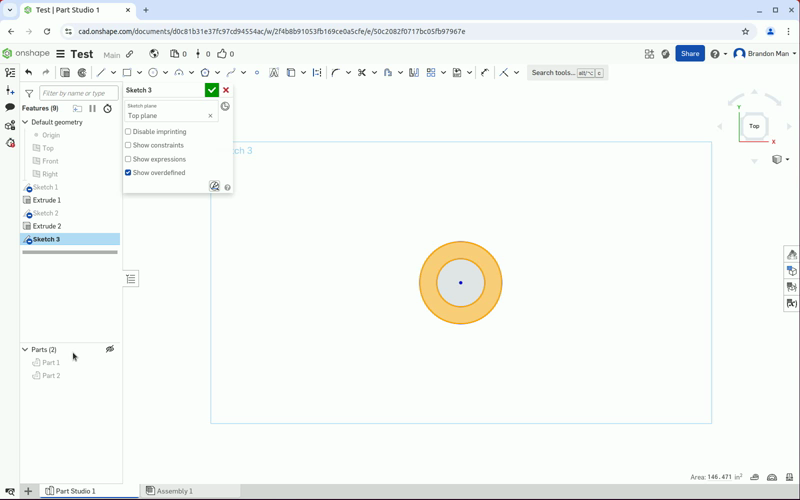
key(shift+e)
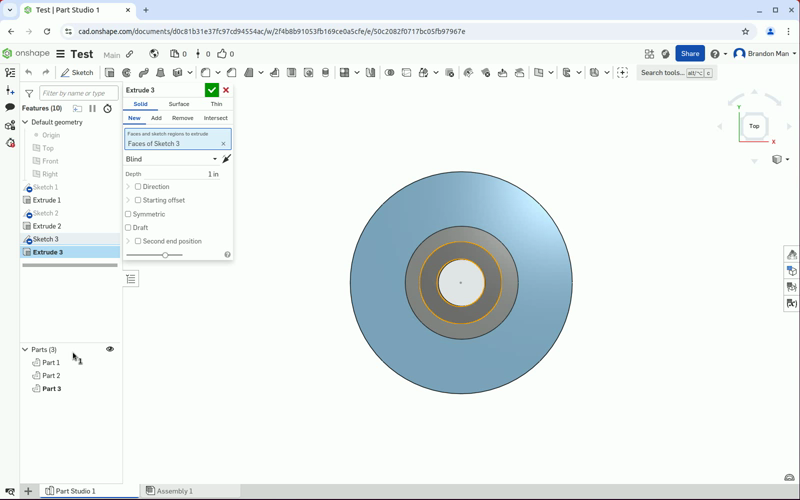
mouse_move(143, 106)
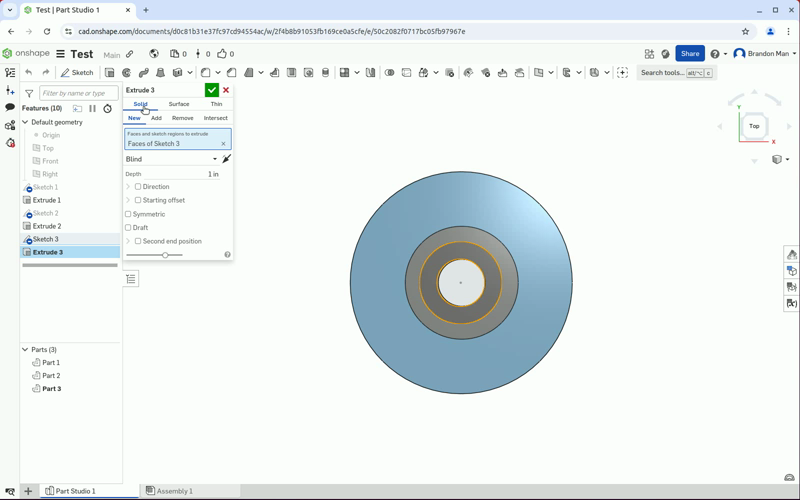
click(143, 106)
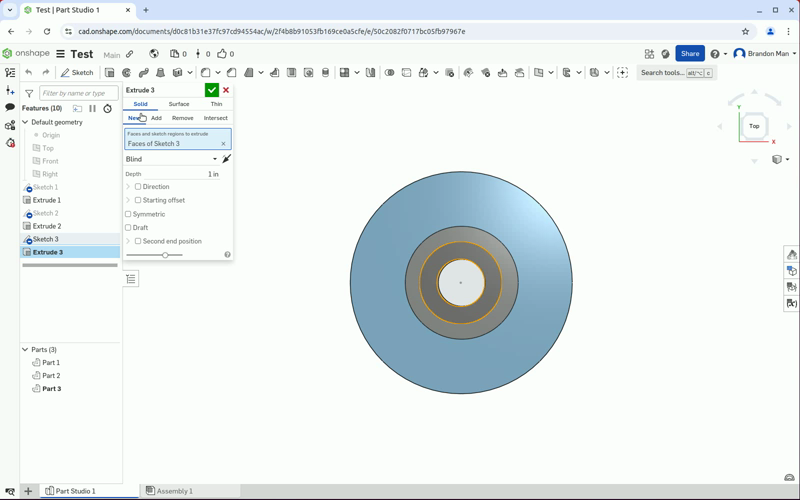
mouse_move(137, 120)
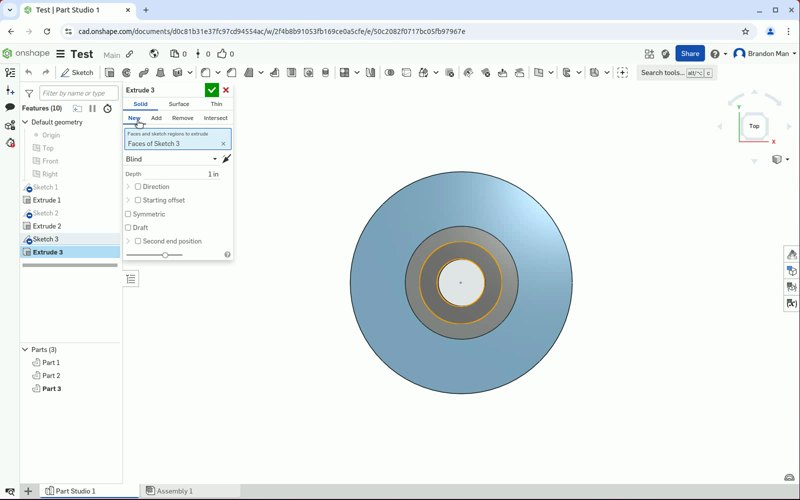
click(137, 120)
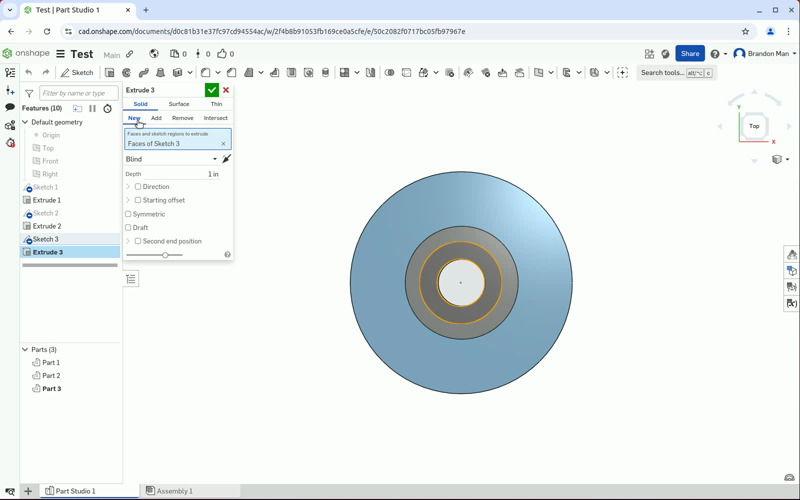
key(tab, 4)
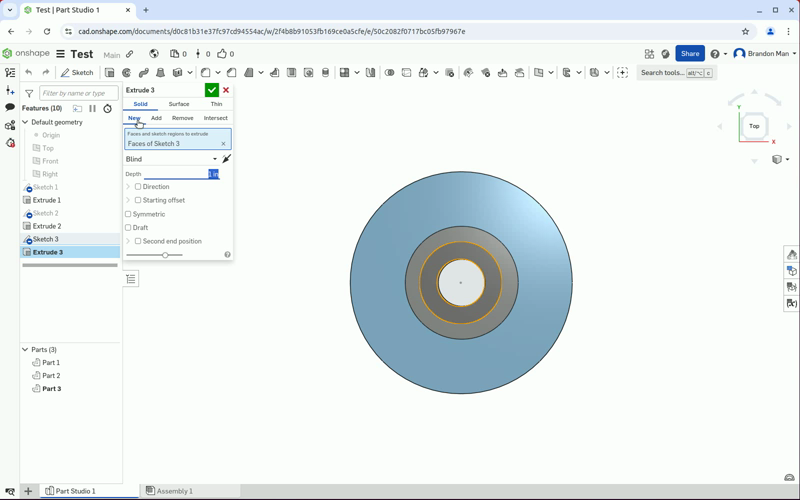
text(21.183)
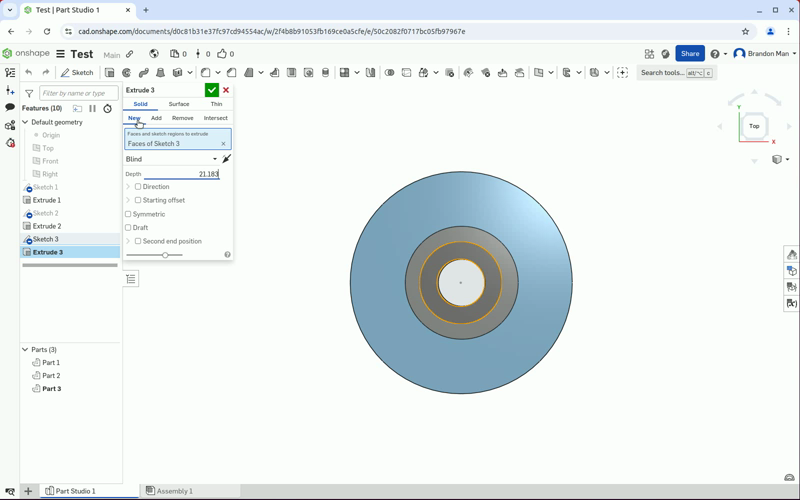
key(enter)
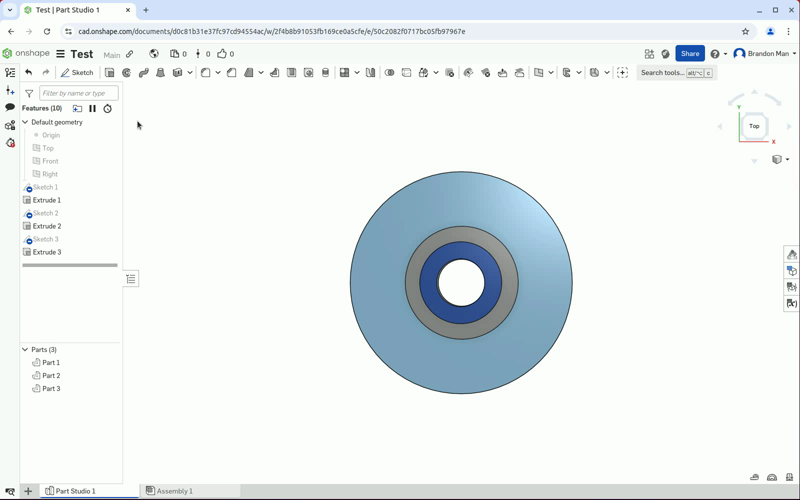
key(shift+h)
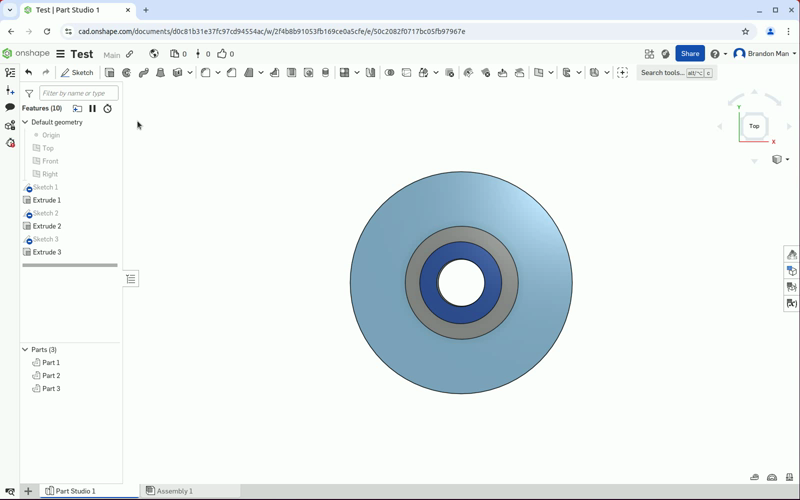
key(shift+h)
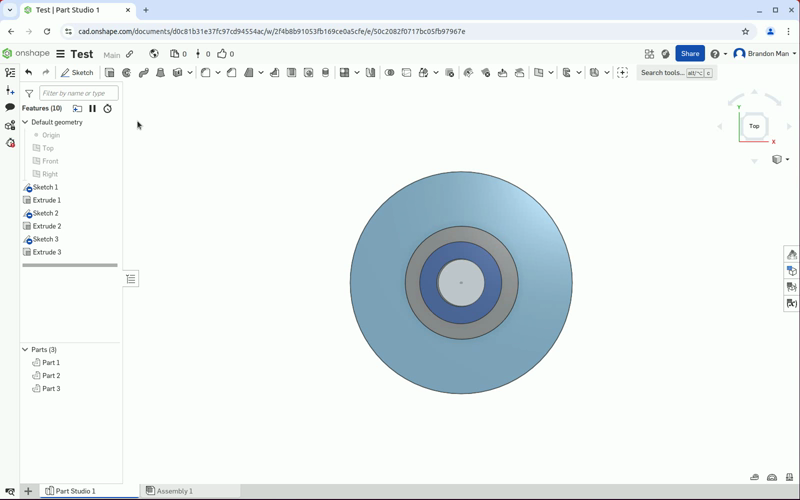
key(shift+7)
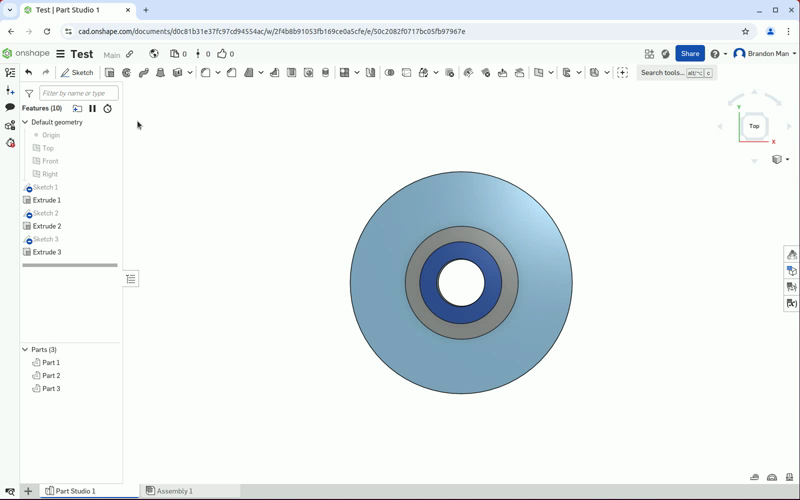
key(up, 3)
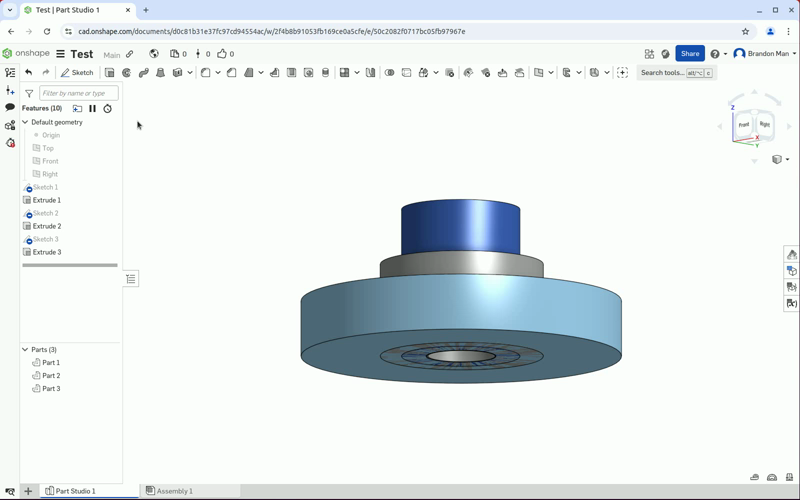
key(left, 3)
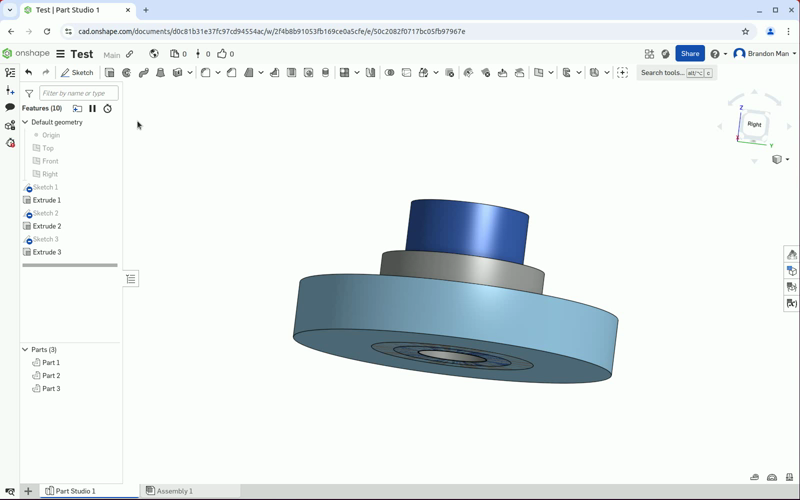
key(right, 3)
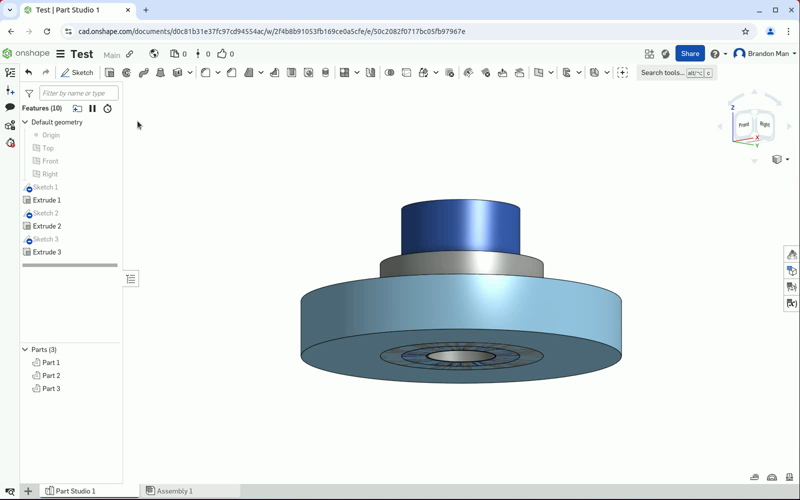
key(down, 3)
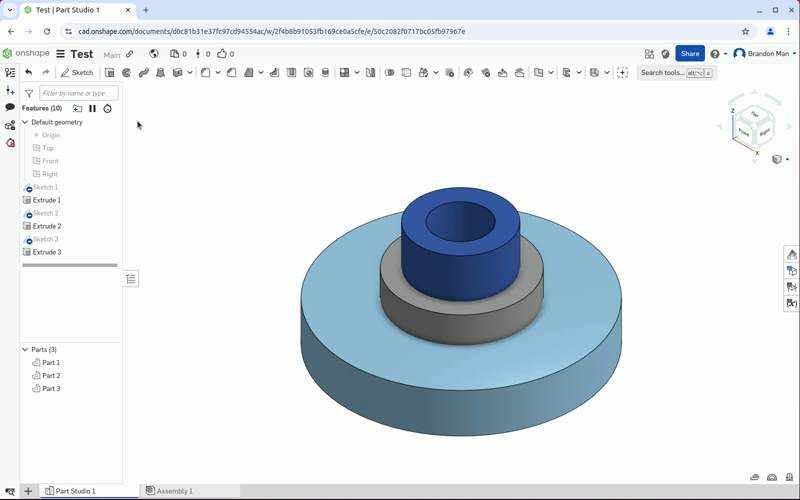
mouse_move(73, 189)
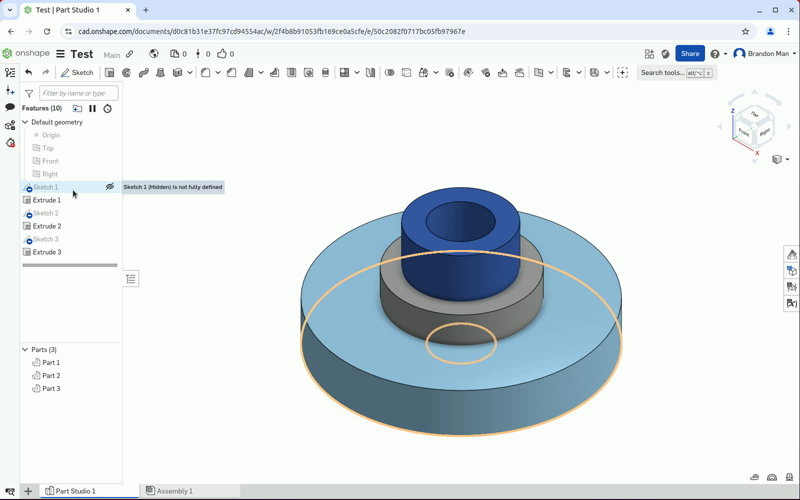
click(73, 189)